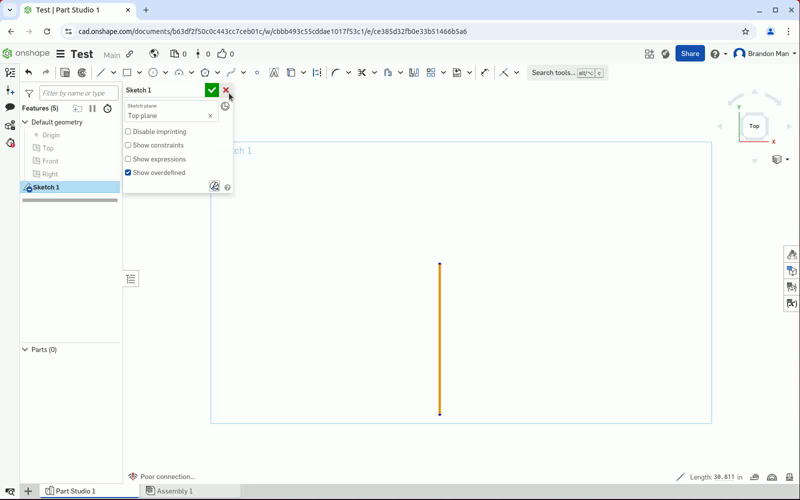
key(shift+h)
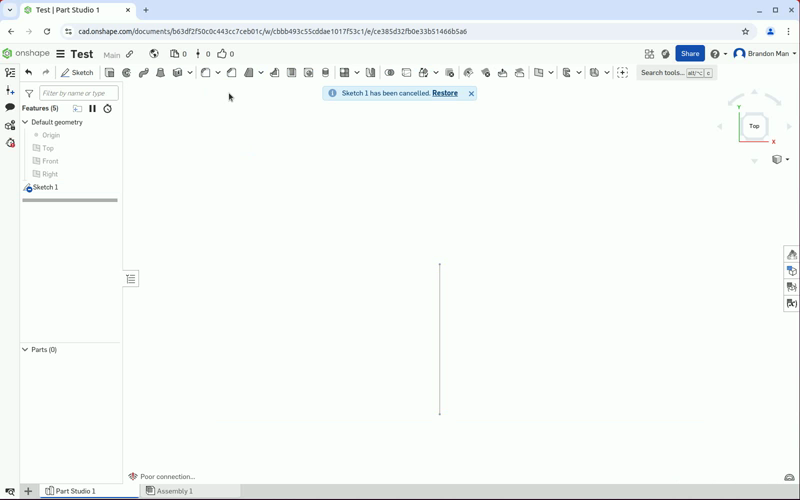
key(shift+s)
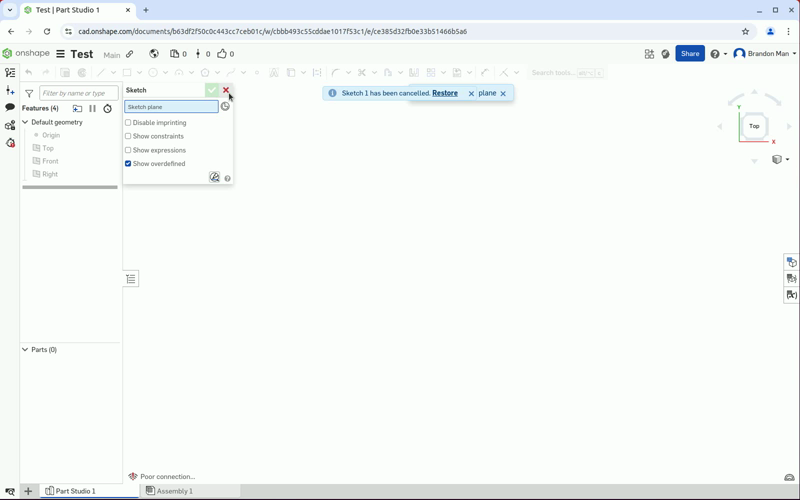
mouse_move(73, 150)
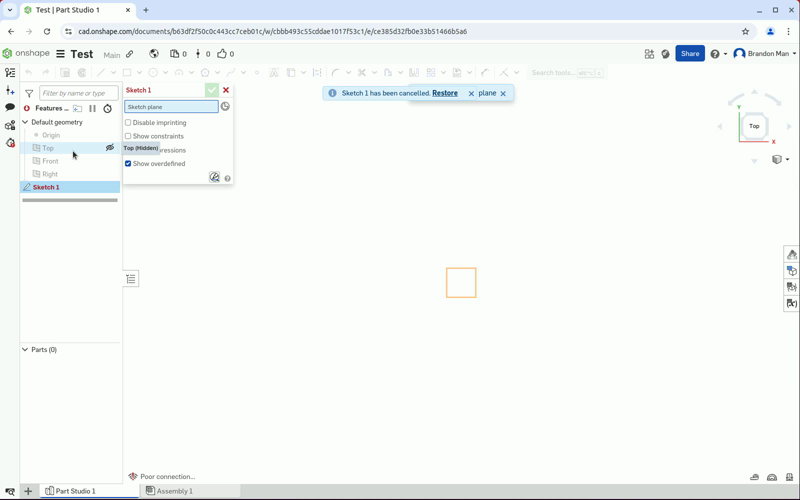
click(73, 150)
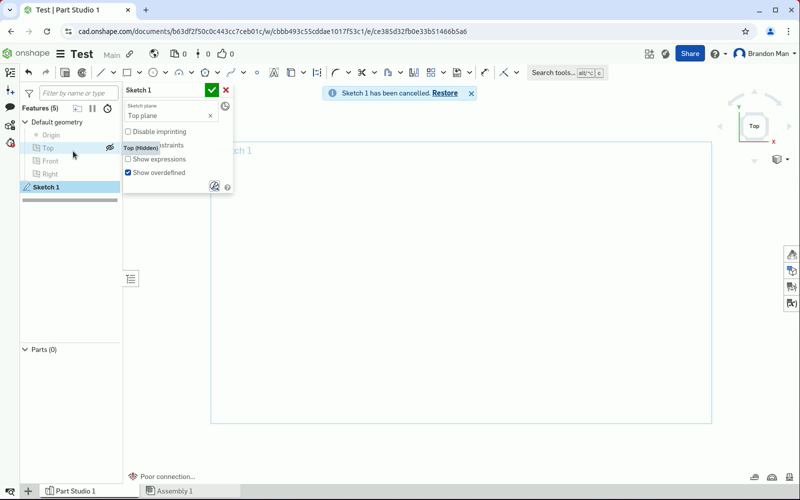
mouse_move(73, 352)
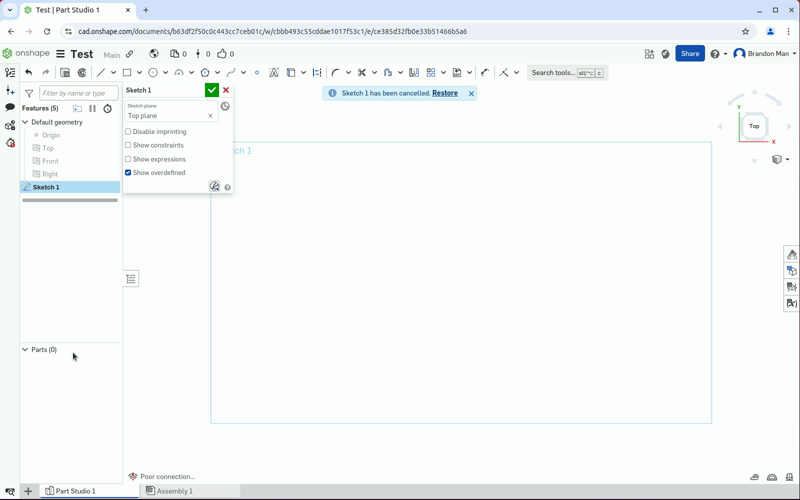
key(y)
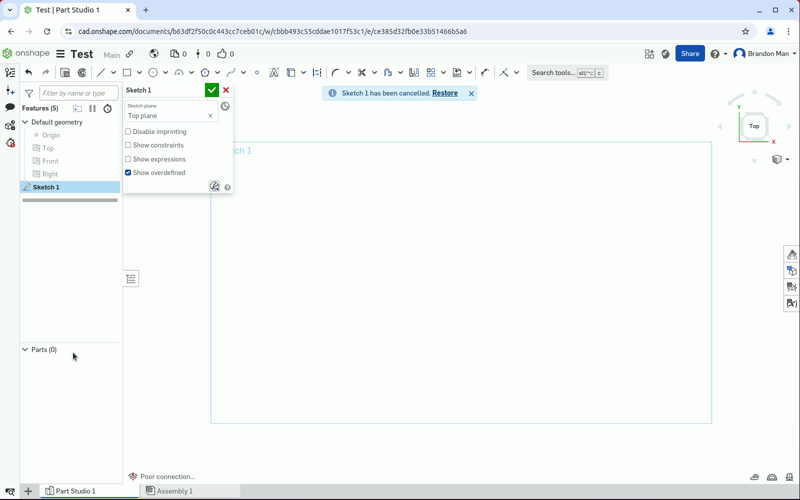
key(l)
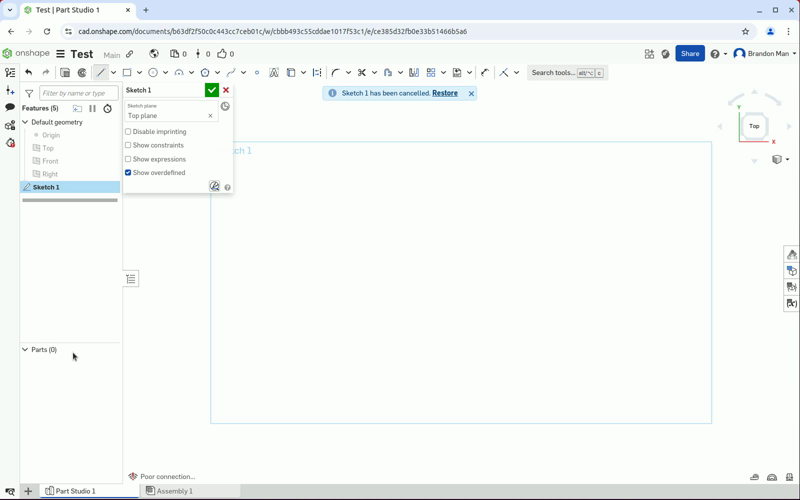
key_down(shift)
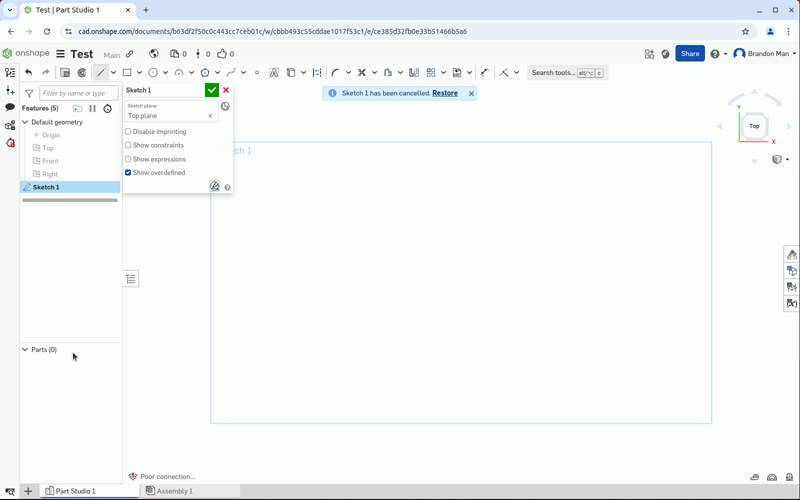
mouse_move(411, 348)
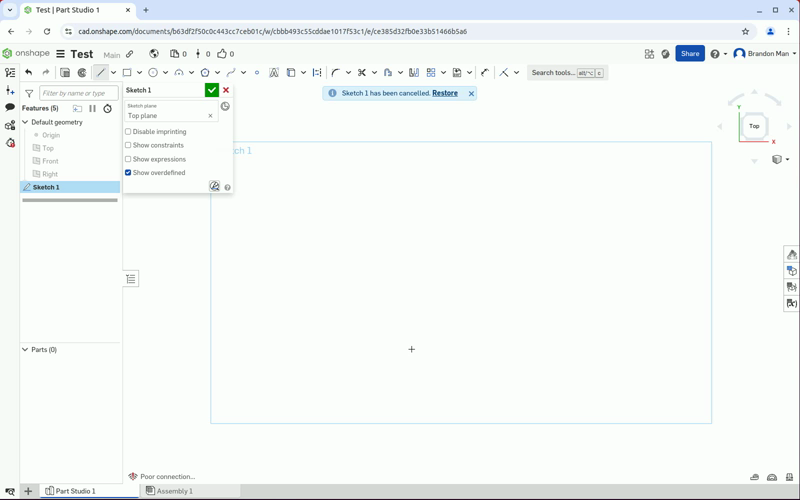
click(411, 348)
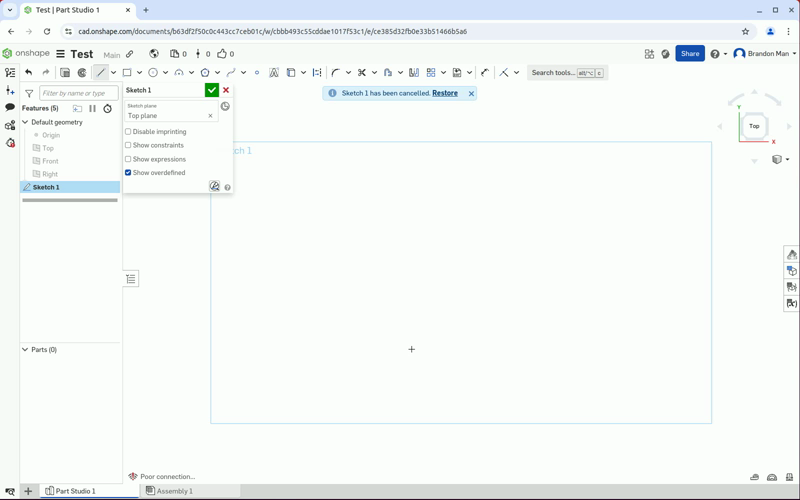
key_up(shift)
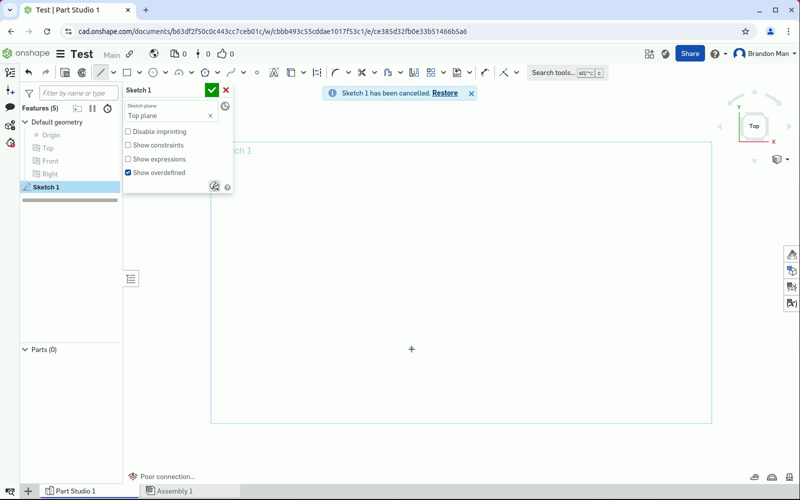
key_down(shift)
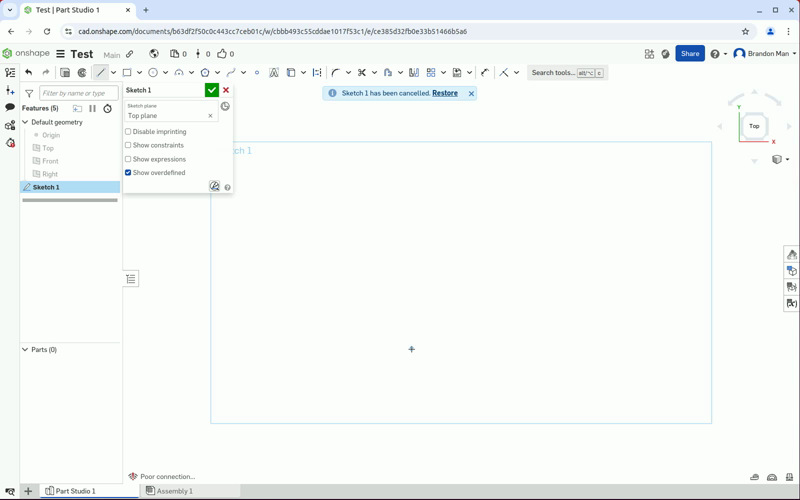
mouse_move(518, 348)
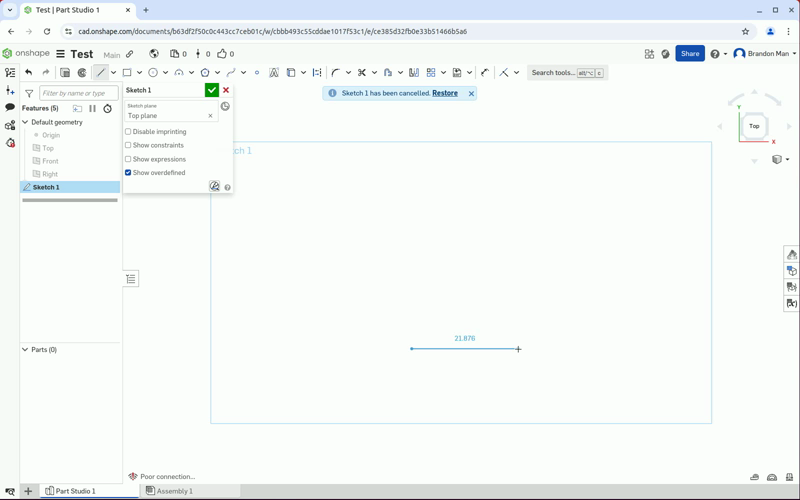
click(518, 348)
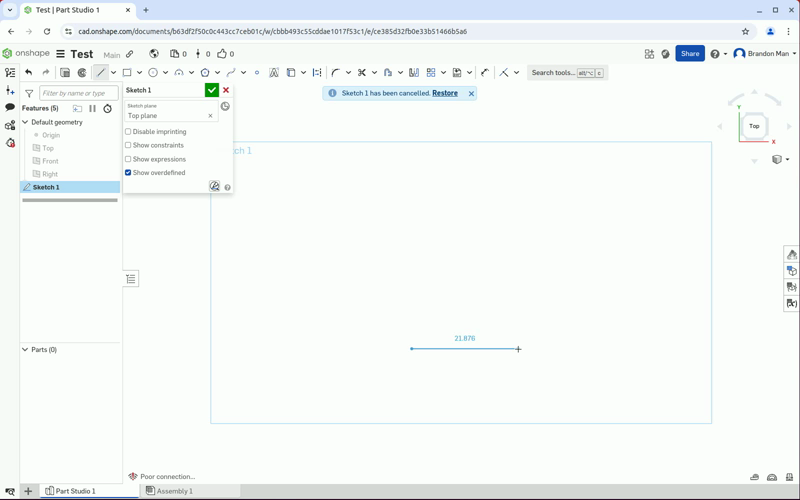
key_up(shift)
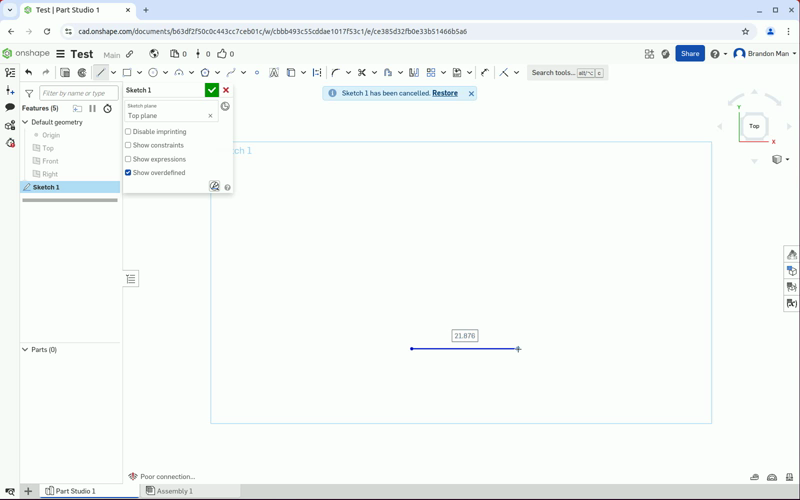
key_down(shift)
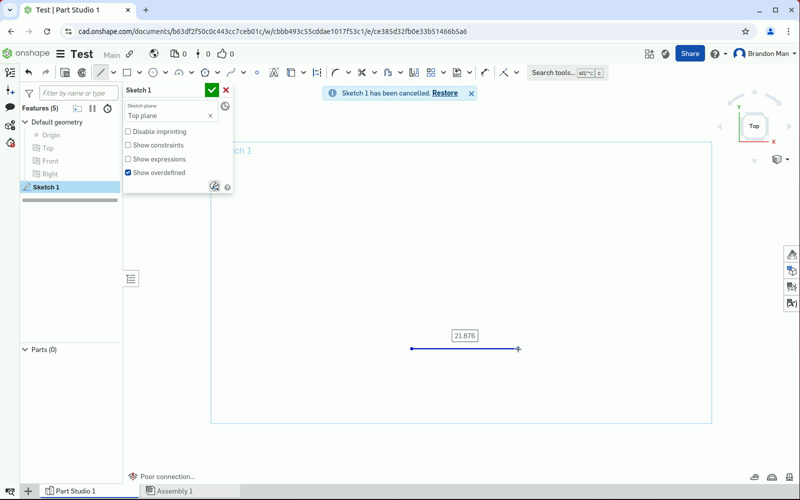
mouse_move(518, 241)
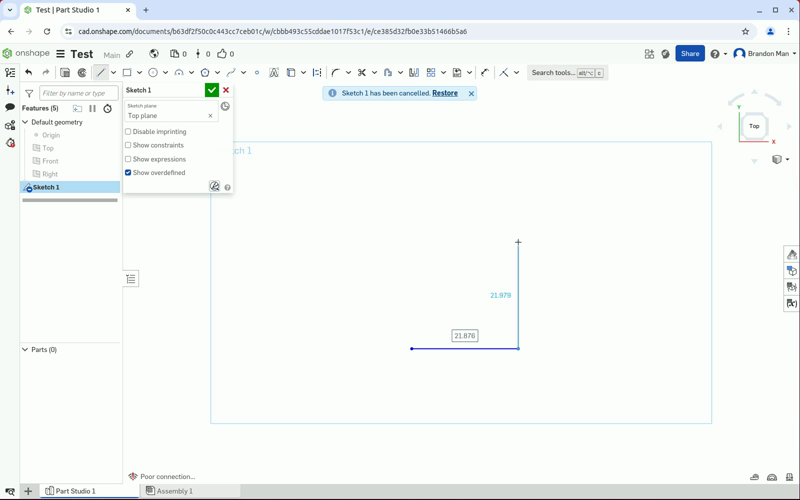
click(518, 241)
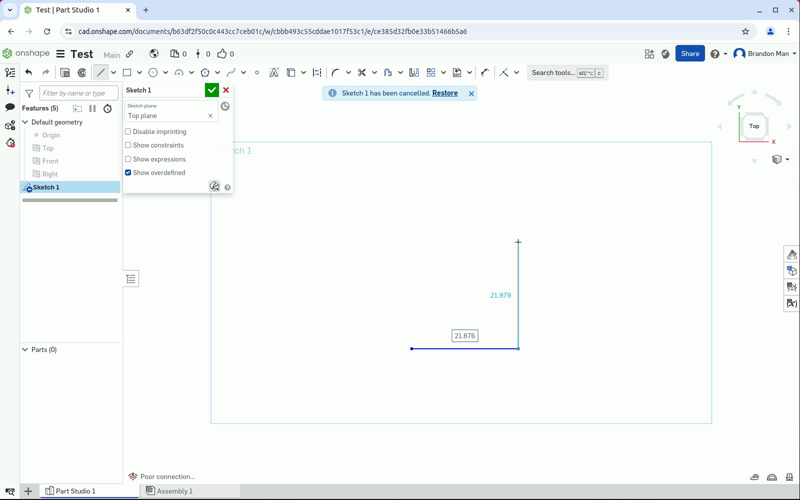
key_up(shift)
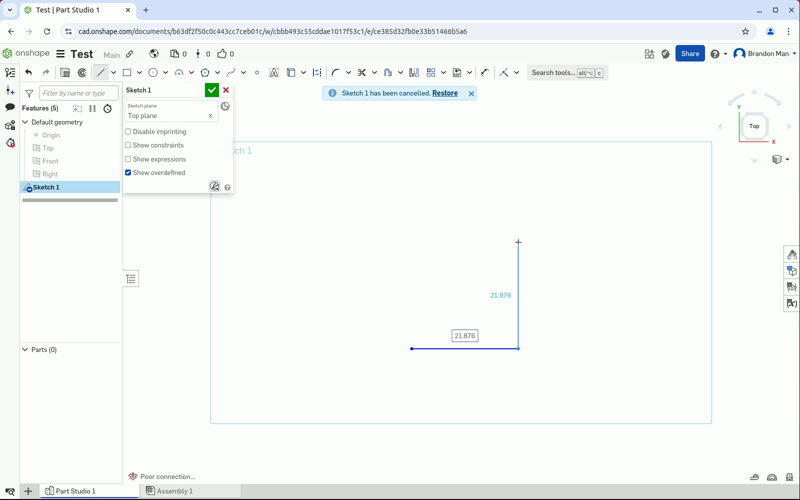
key_down(shift)
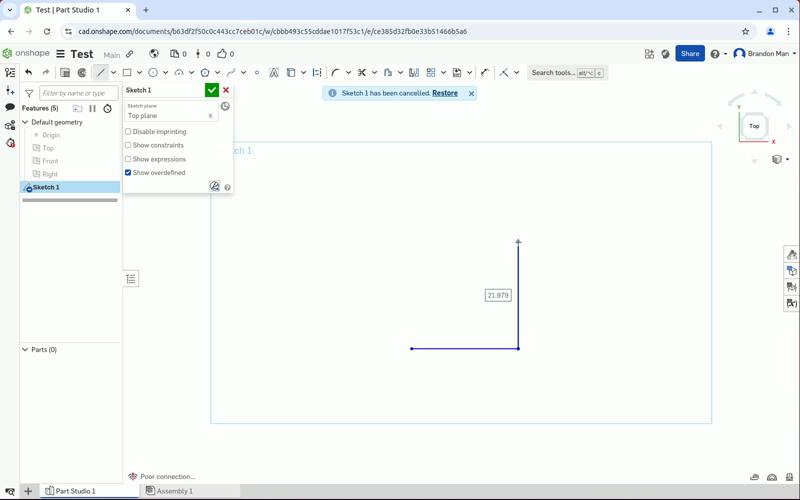
mouse_move(411, 241)
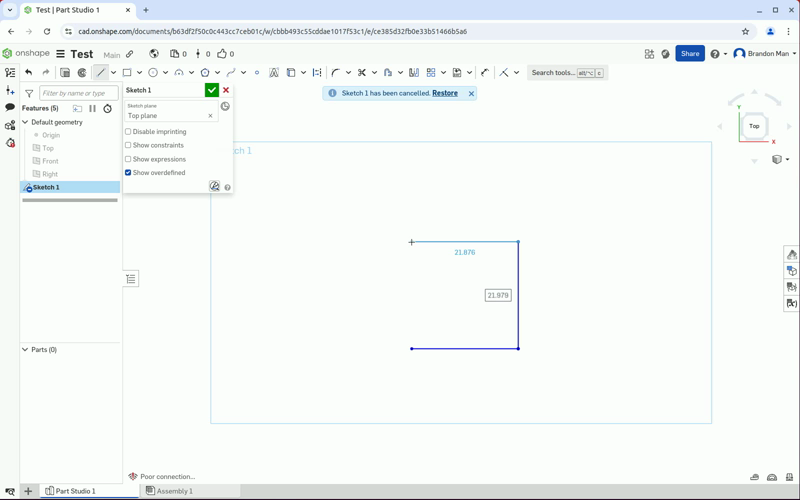
click(411, 241)
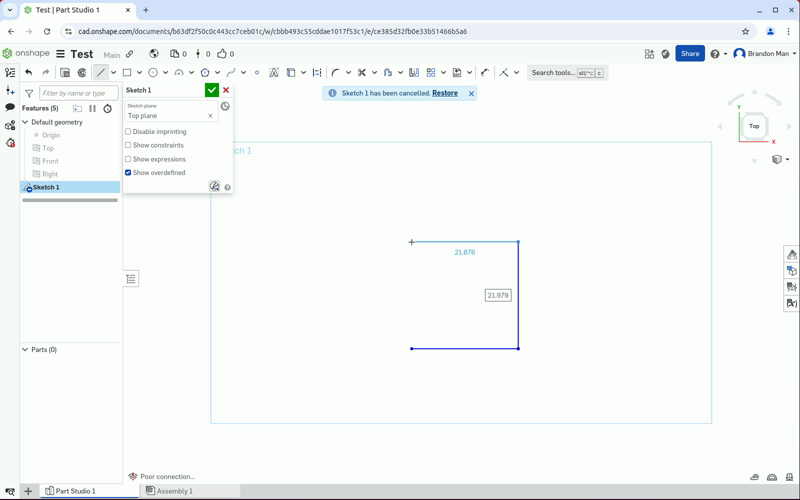
key_up(shift)
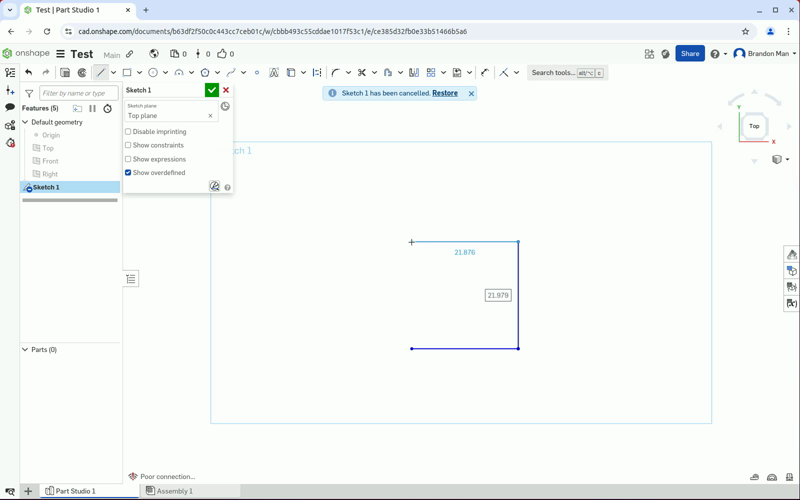
key_down(shift)
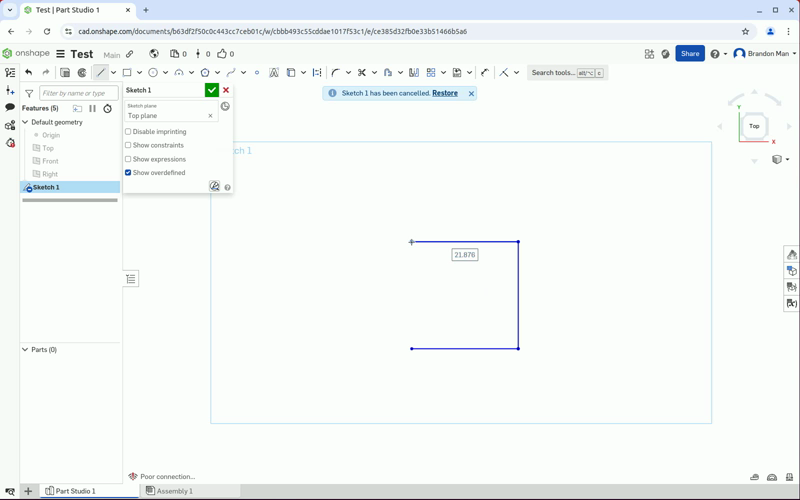
mouse_move(411, 348)
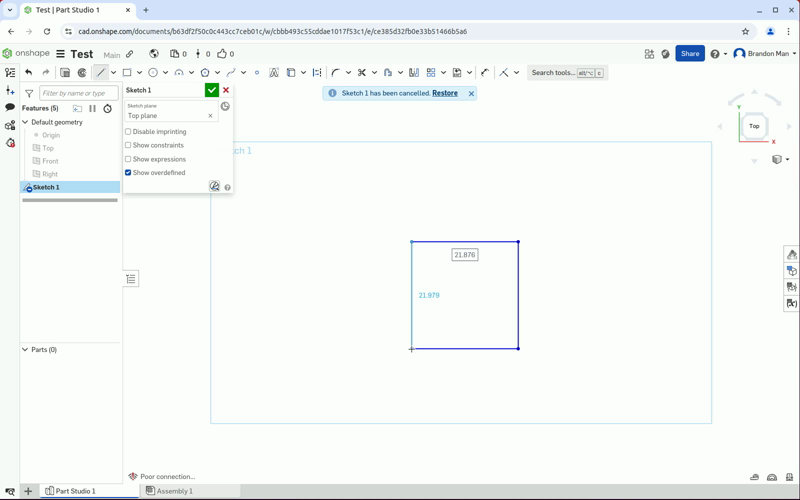
key_up(shift)
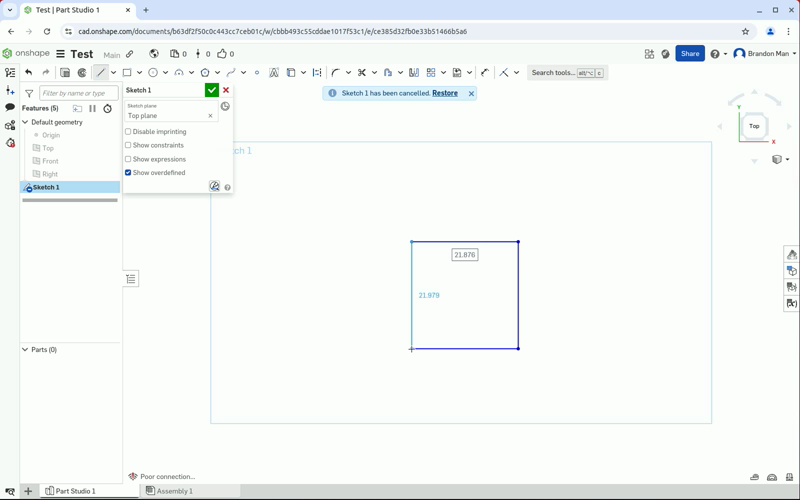
click(411, 348)
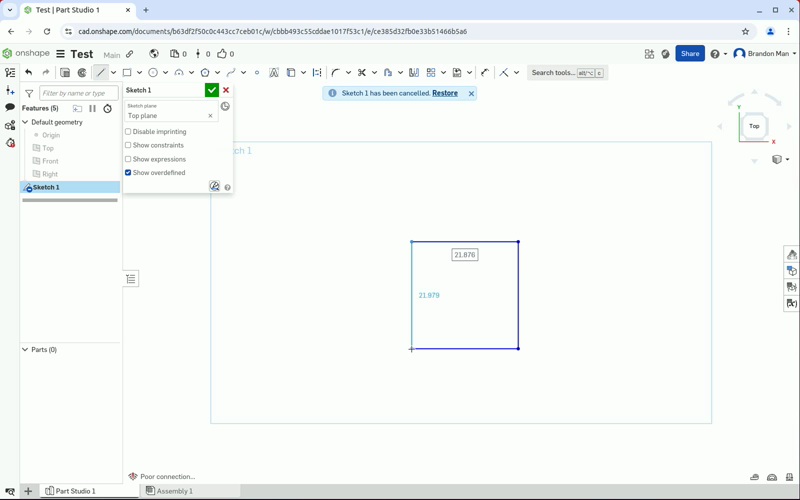
key(esc)
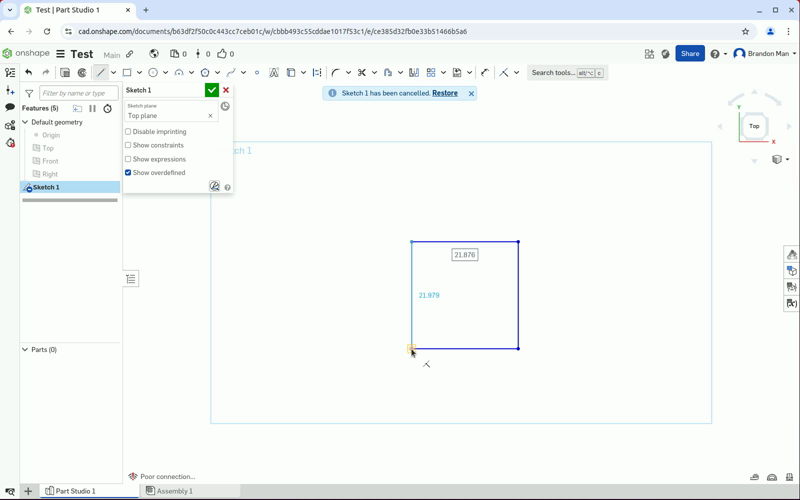
mouse_move(425, 278)
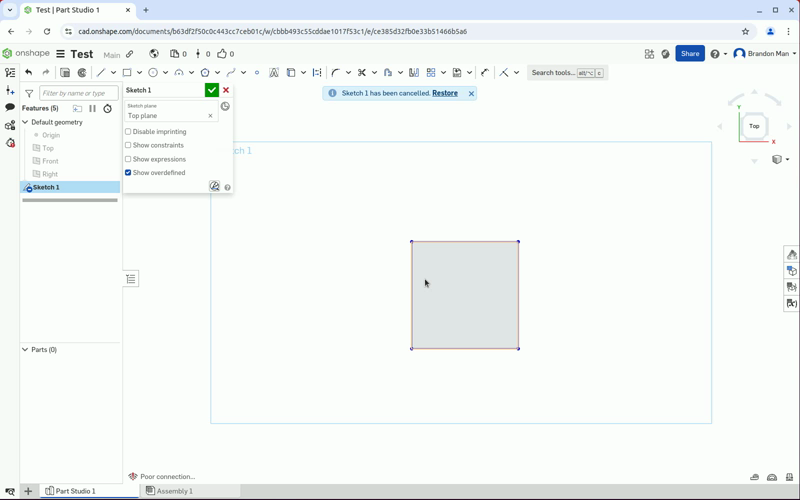
click(425, 278)
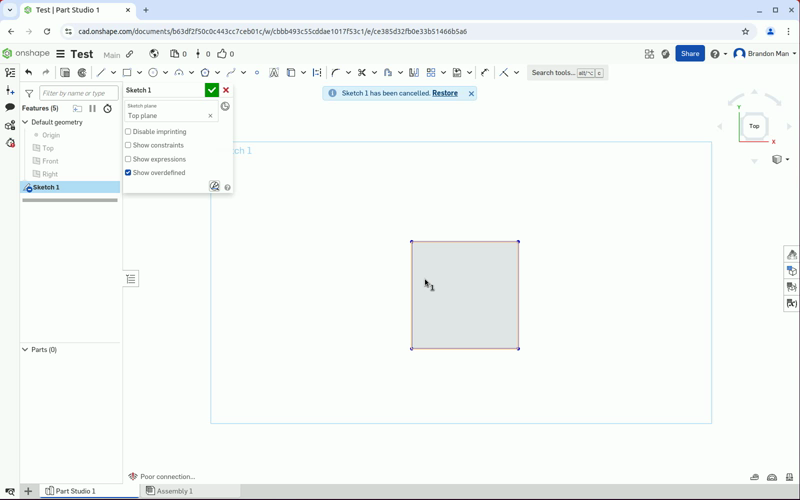
mouse_move(73, 352)
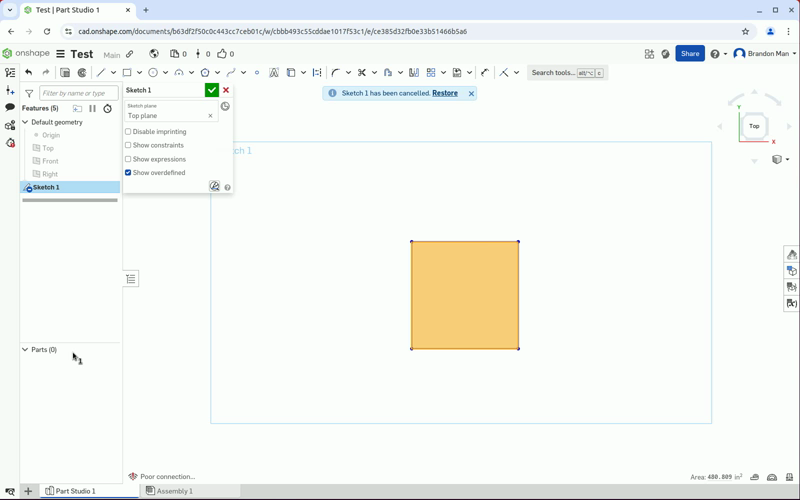
key(shift+y)
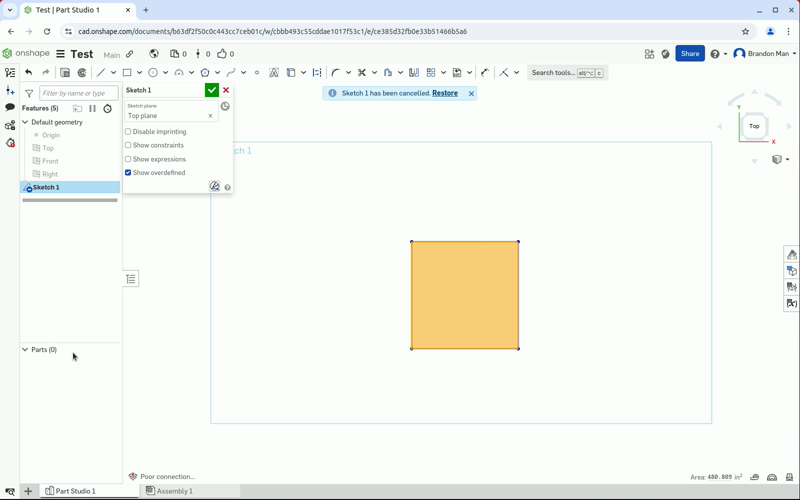
key(shift+e)
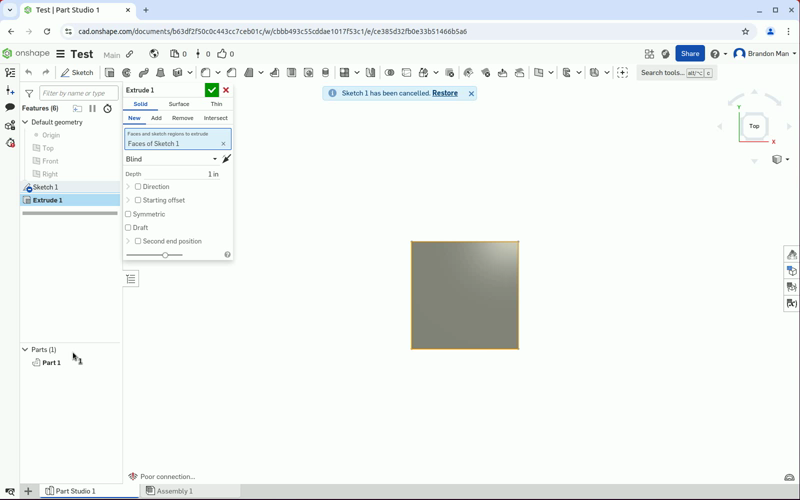
mouse_move(143, 106)
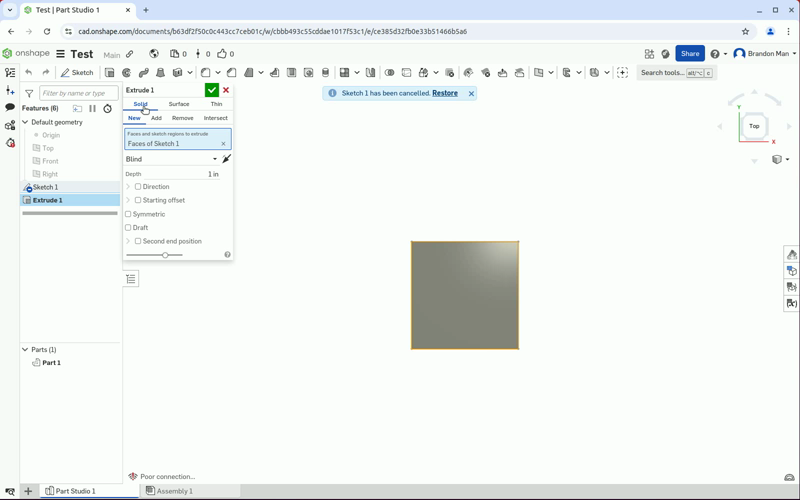
click(143, 106)
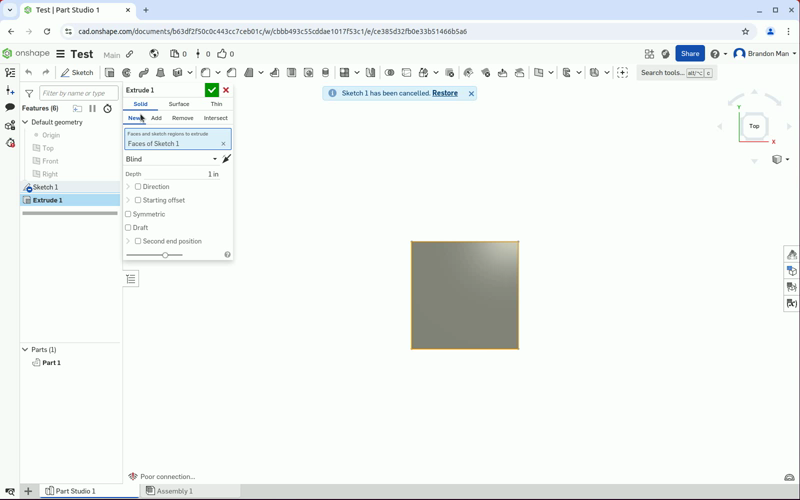
mouse_move(137, 120)
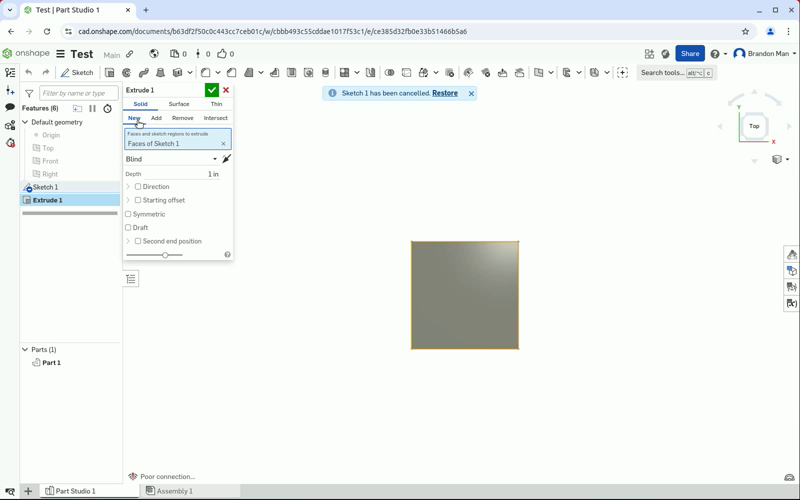
click(137, 120)
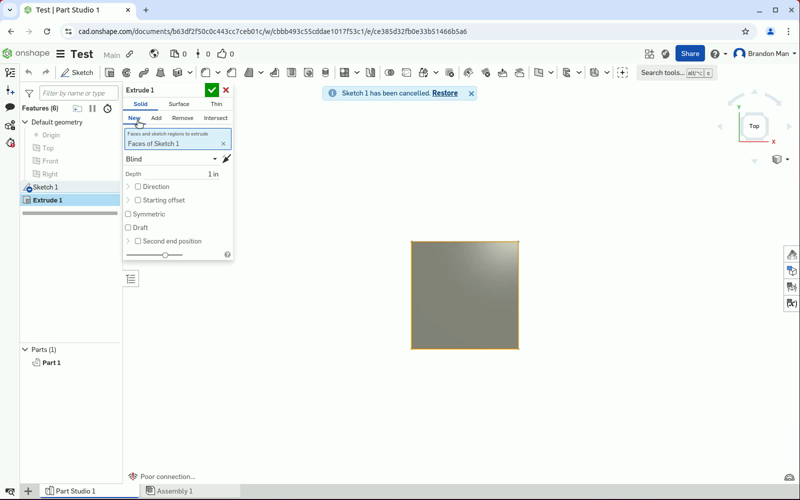
key(tab, 4)
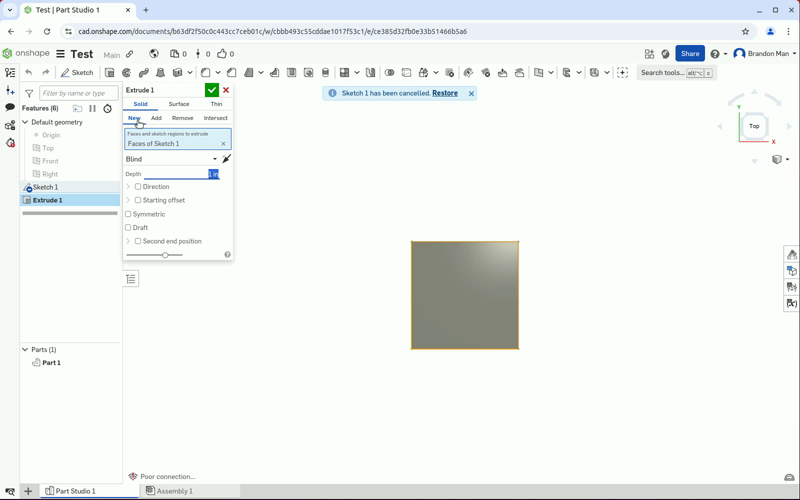
text(7.221)
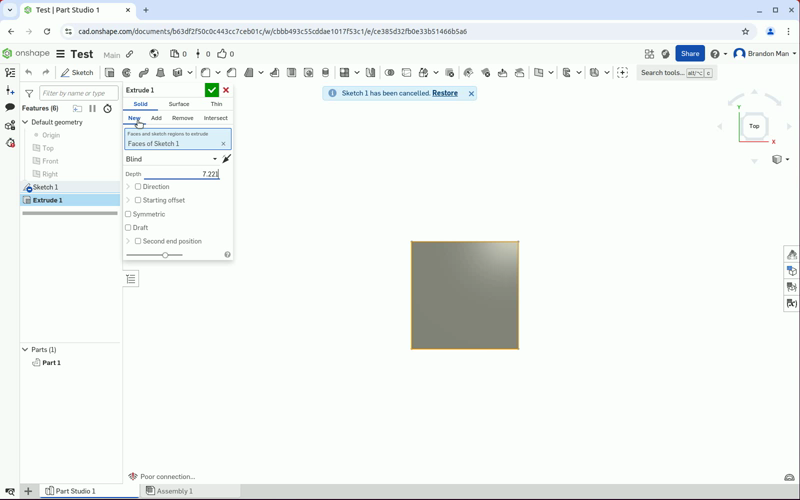
key(enter)
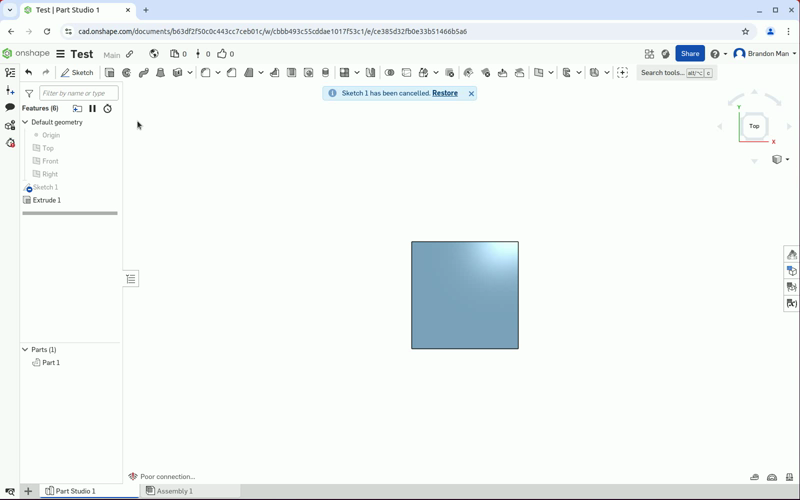
key(shift+h)
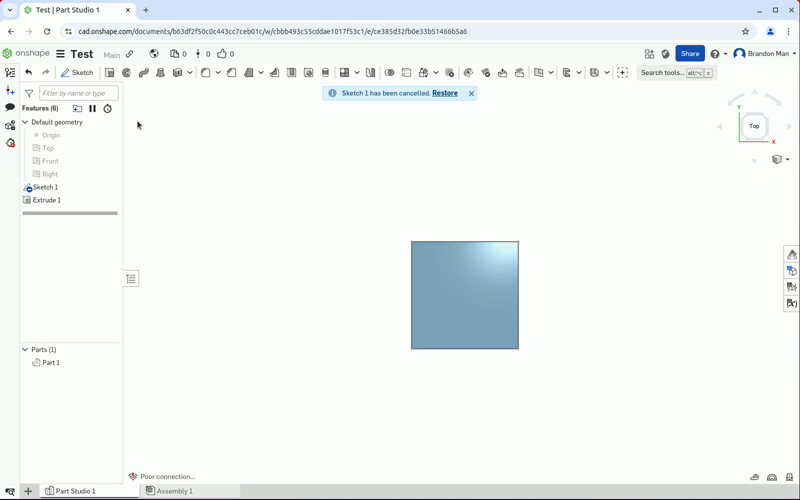
key(shift+h)
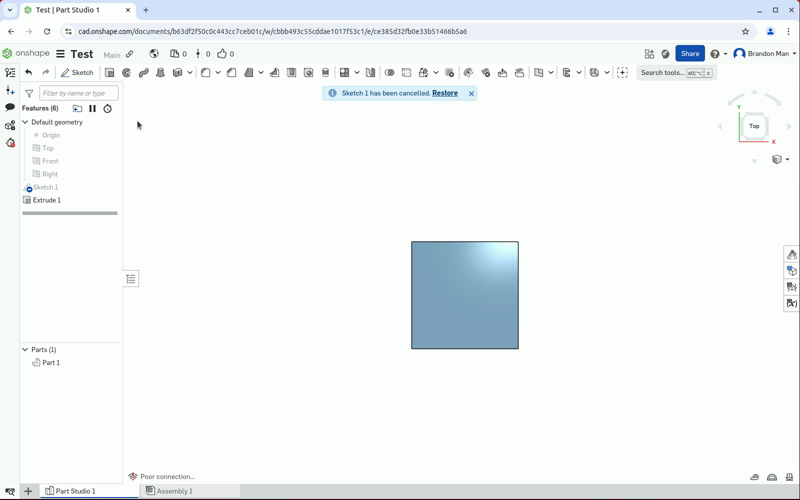
mouse_move(73, 189)
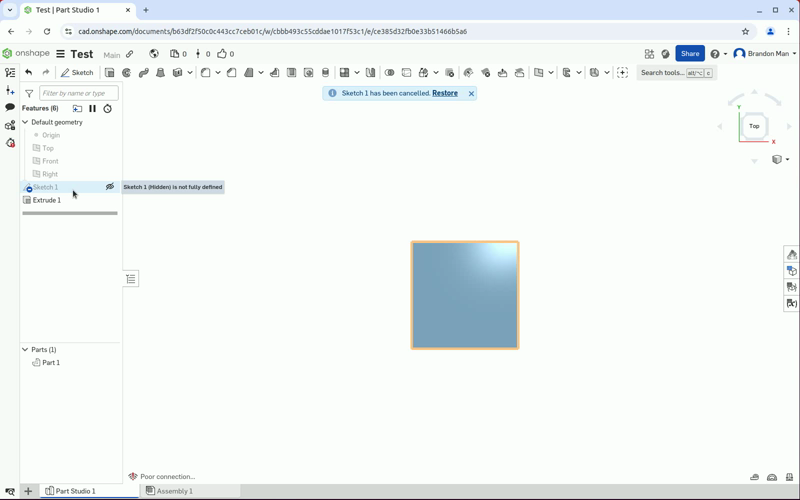
click(73, 189)
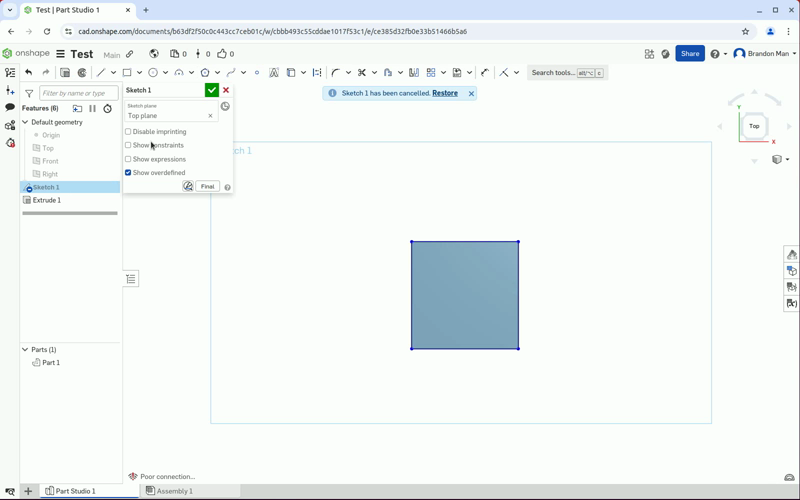
mouse_move(229, 92)
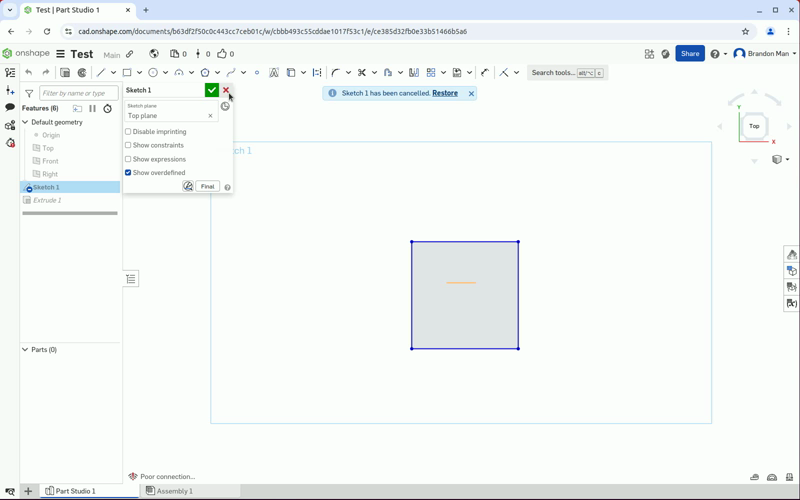
click(229, 92)
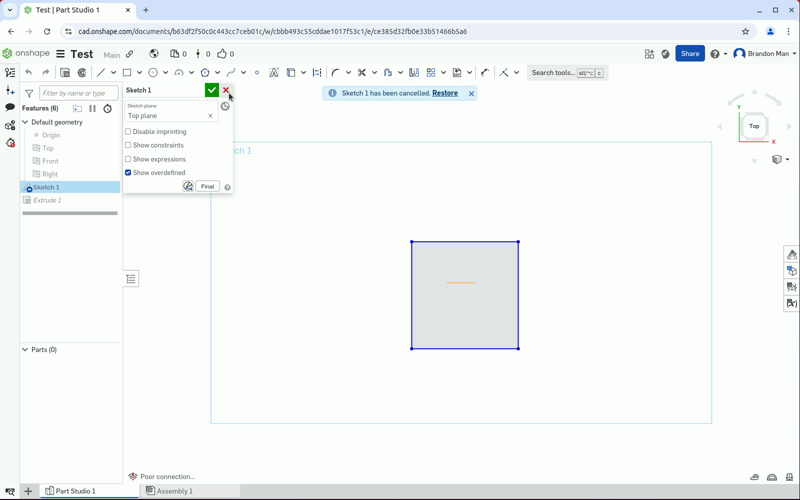
key(shift+s)
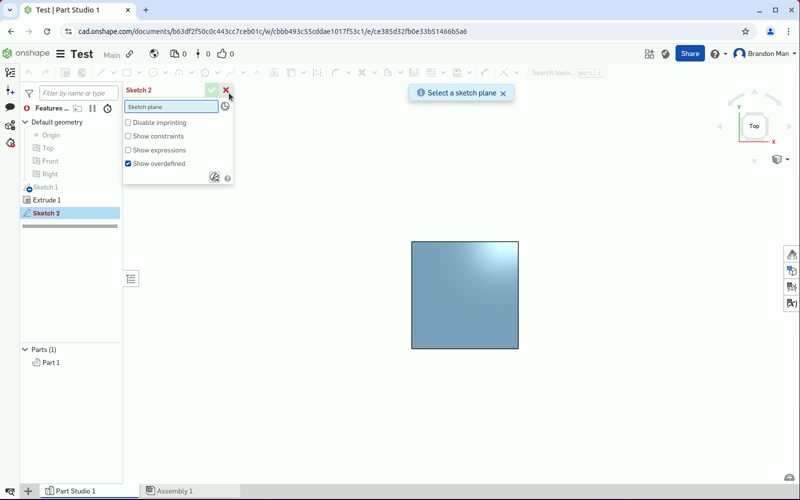
mouse_move(73, 150)
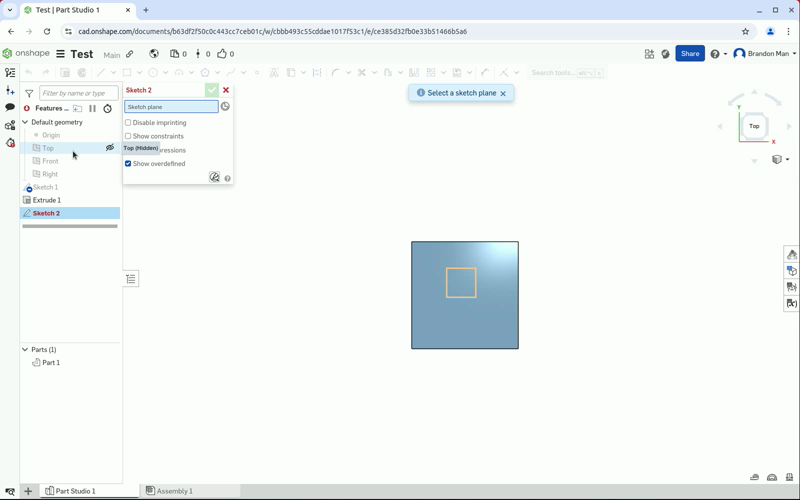
click(73, 150)
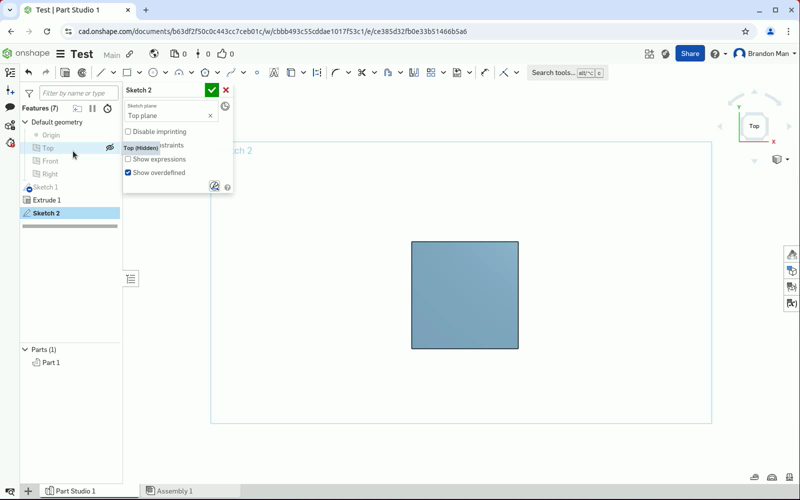
mouse_move(73, 352)
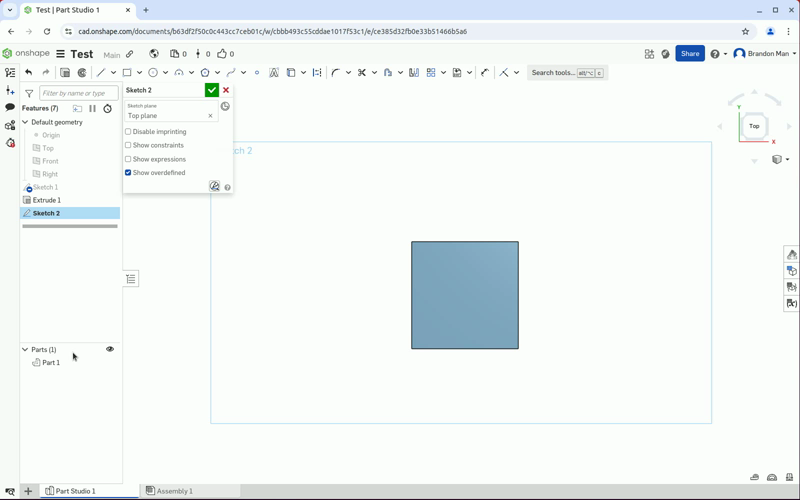
key(y)
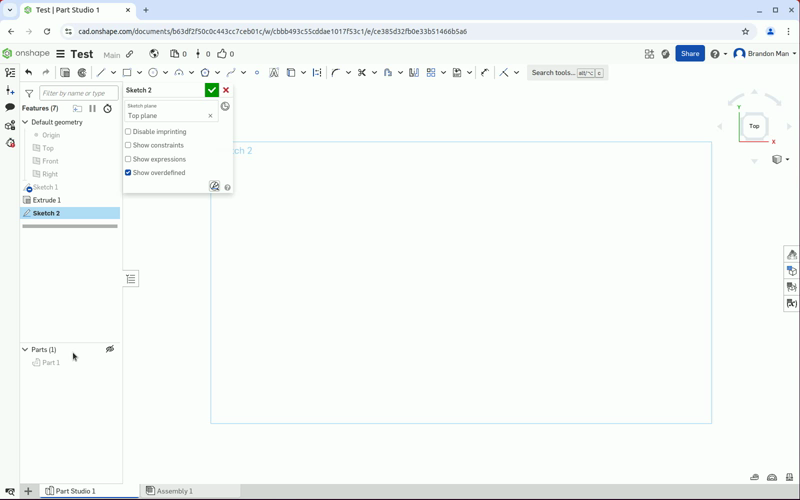
key(l)
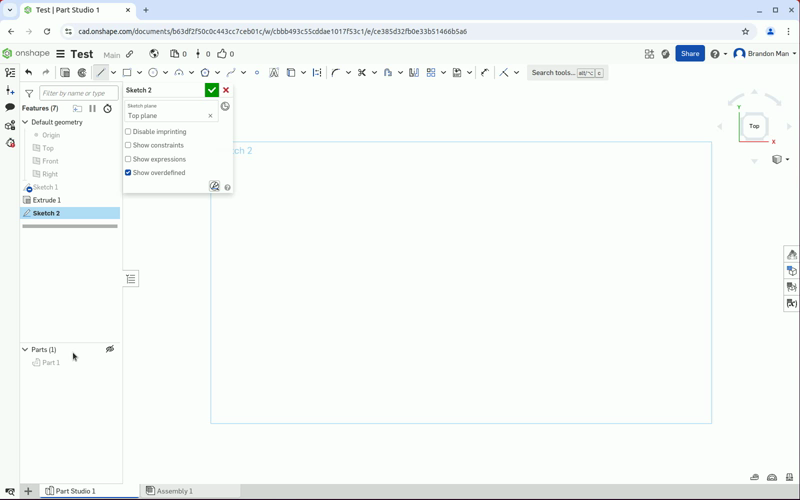
key_down(shift)
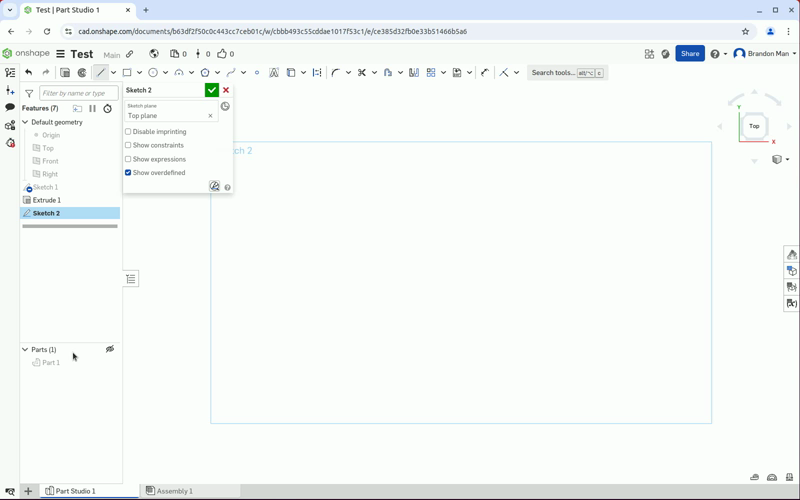
mouse_move(411, 241)
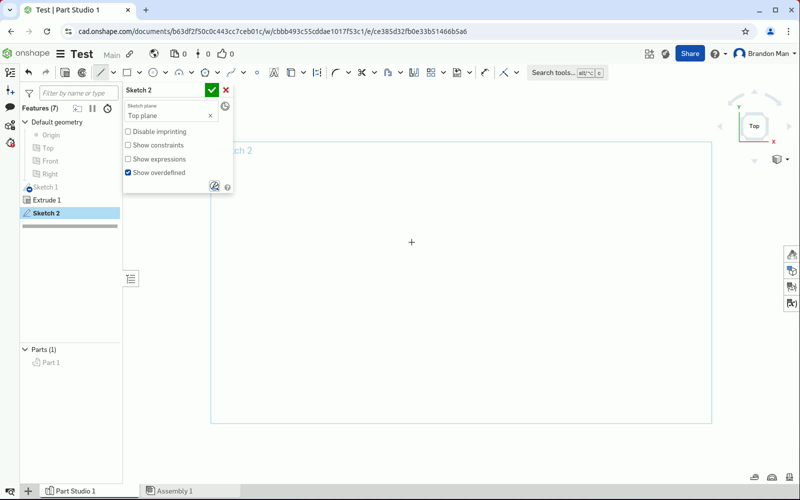
click(411, 241)
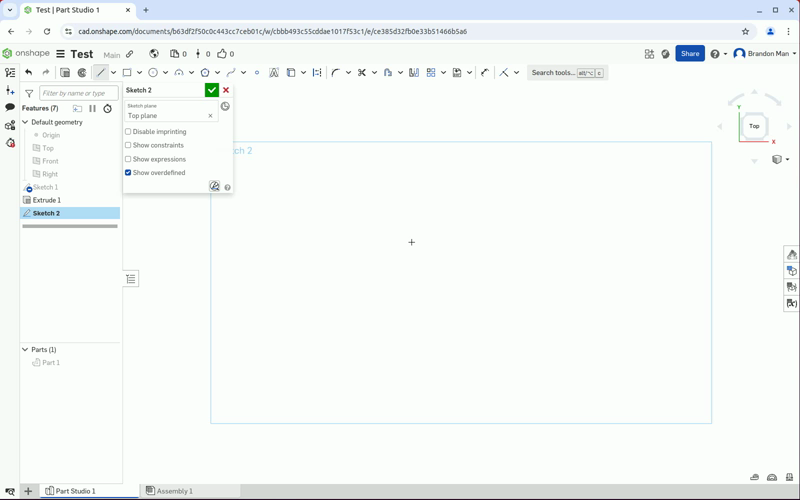
key_up(shift)
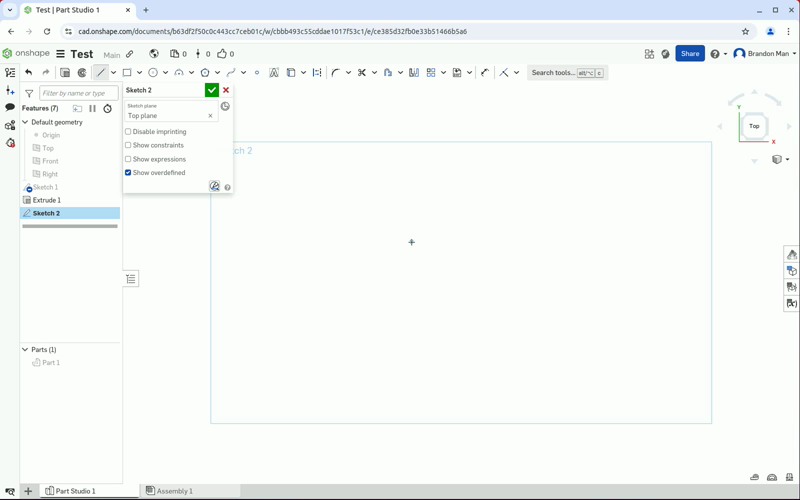
key_down(shift)
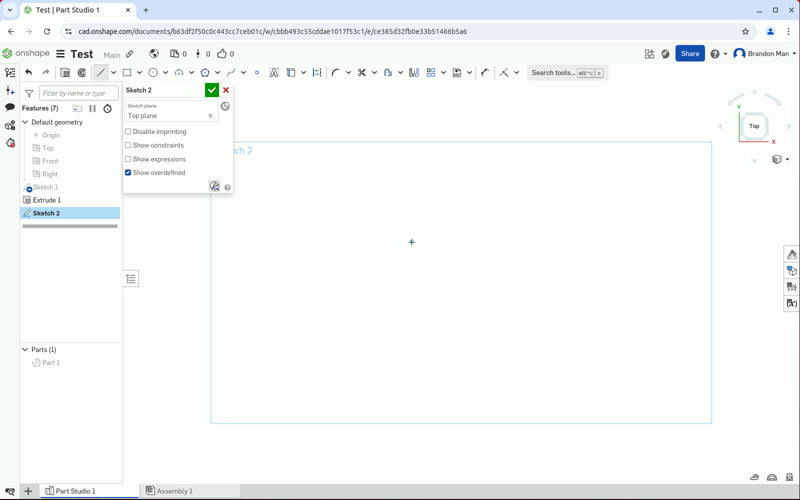
mouse_move(518, 241)
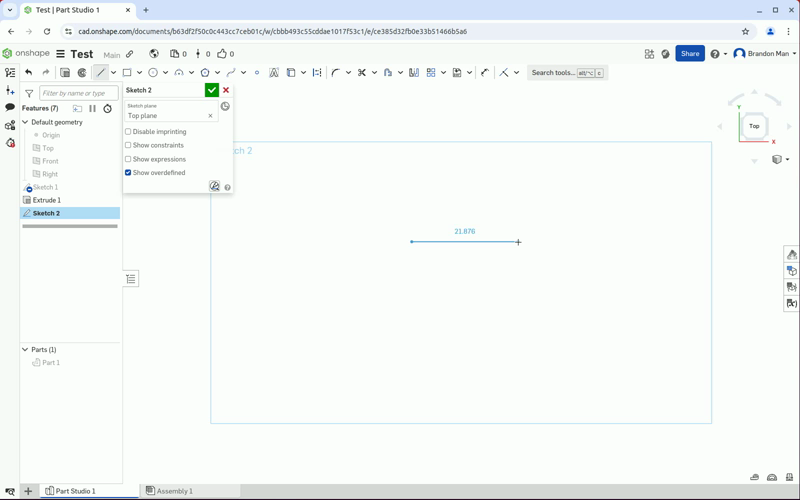
click(518, 241)
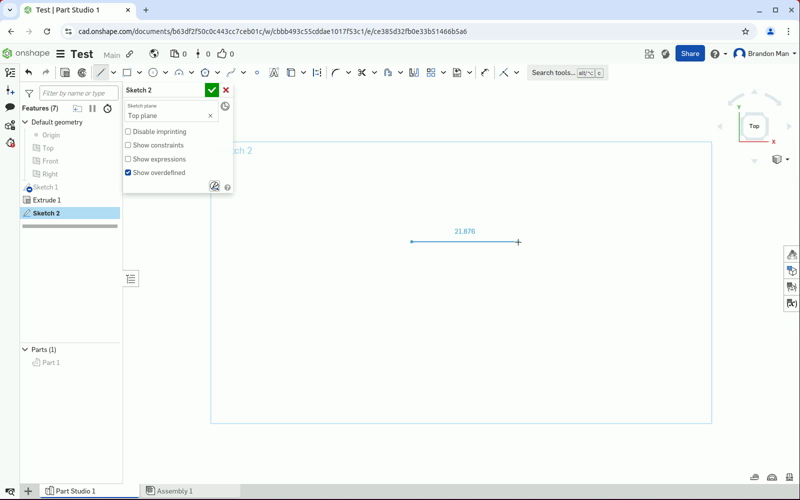
key_up(shift)
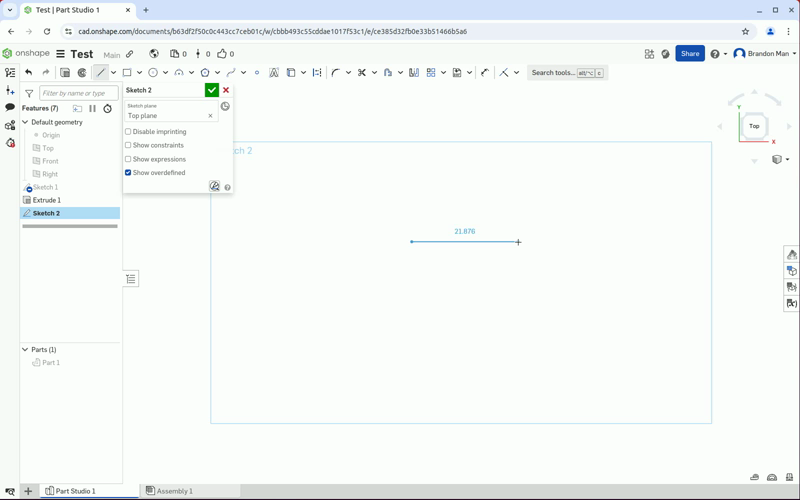
key_down(shift)
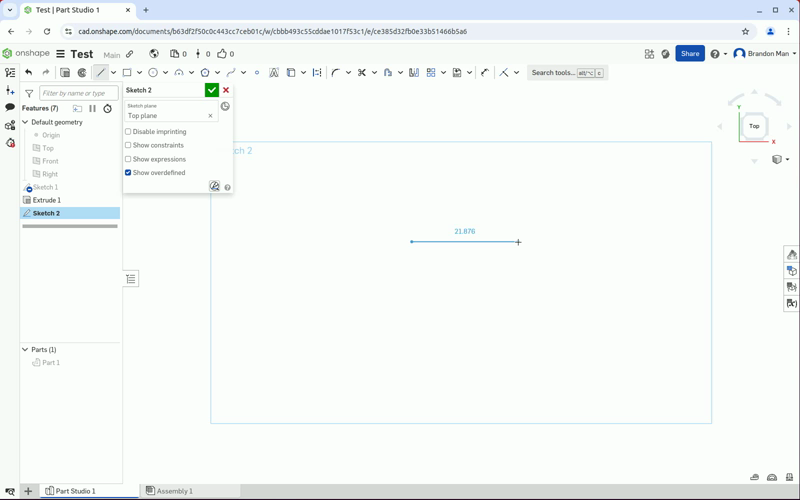
mouse_move(518, 171)
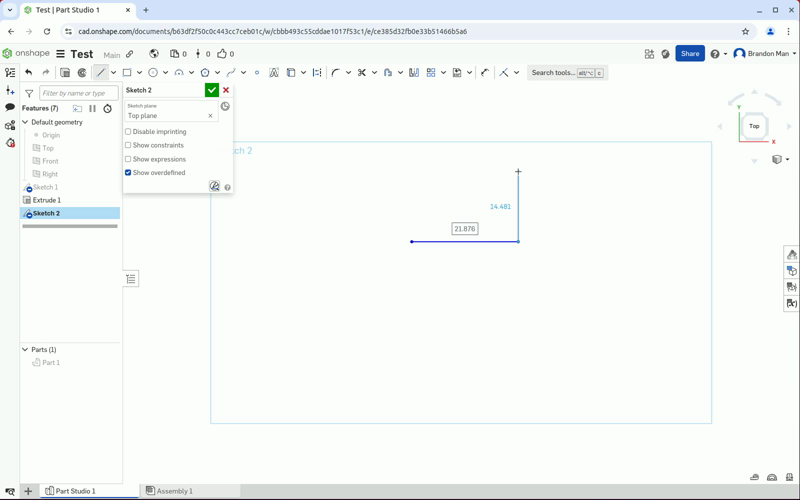
click(518, 171)
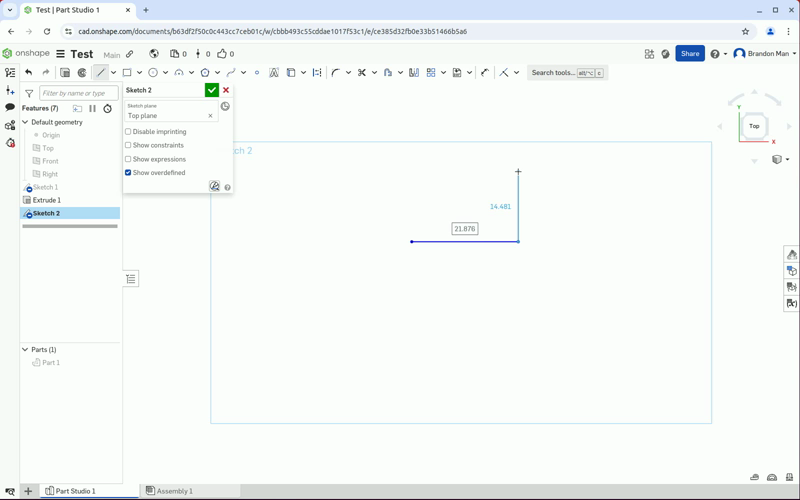
key_up(shift)
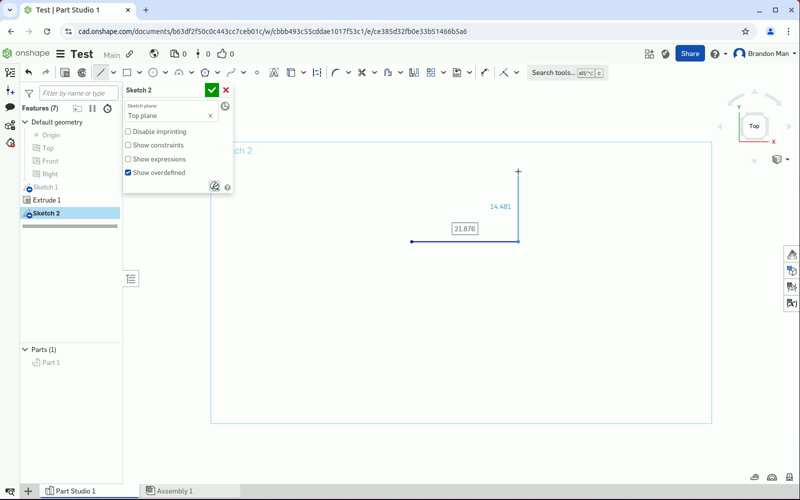
key_down(shift)
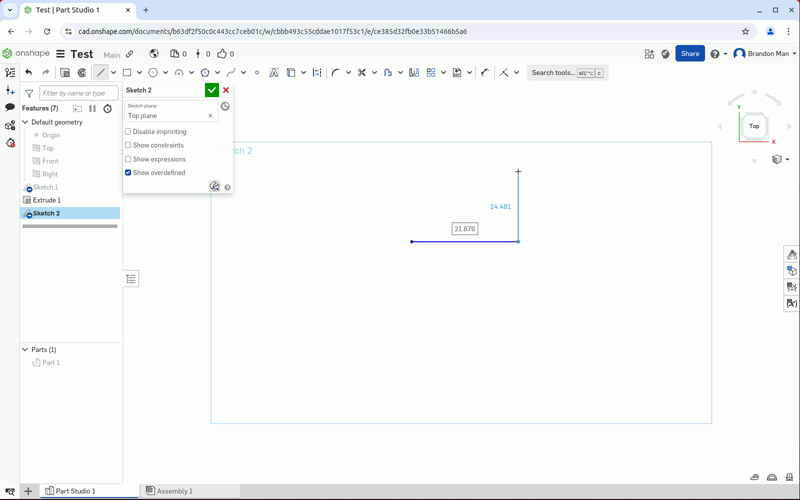
mouse_move(411, 171)
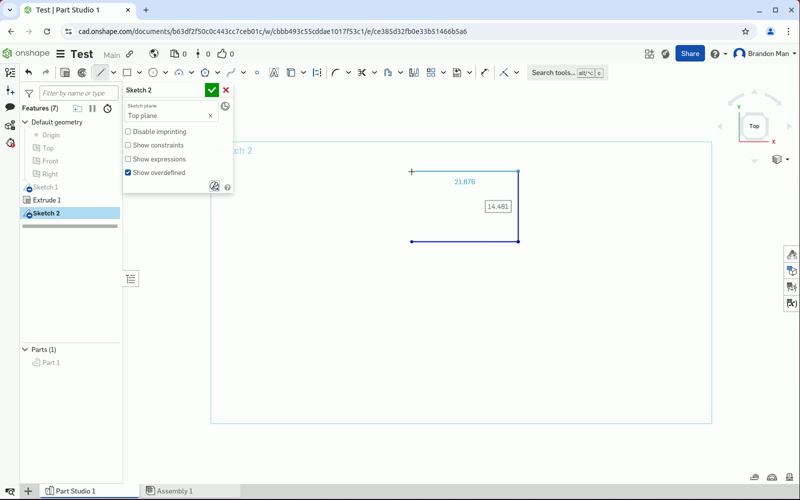
click(411, 171)
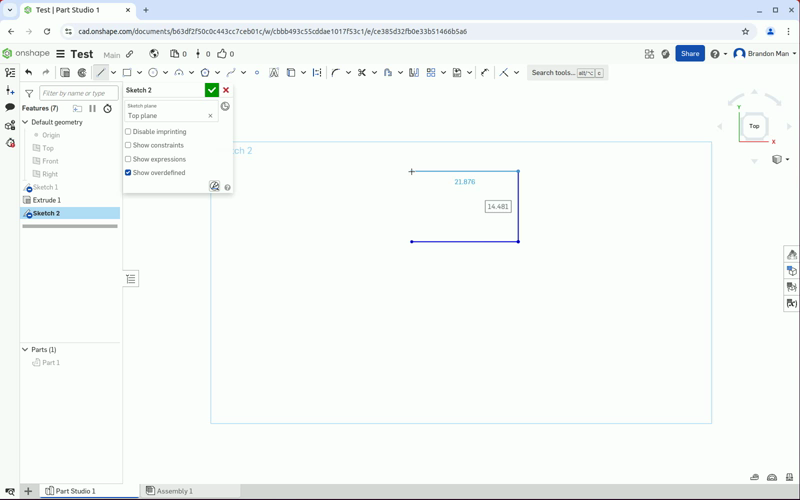
key_up(shift)
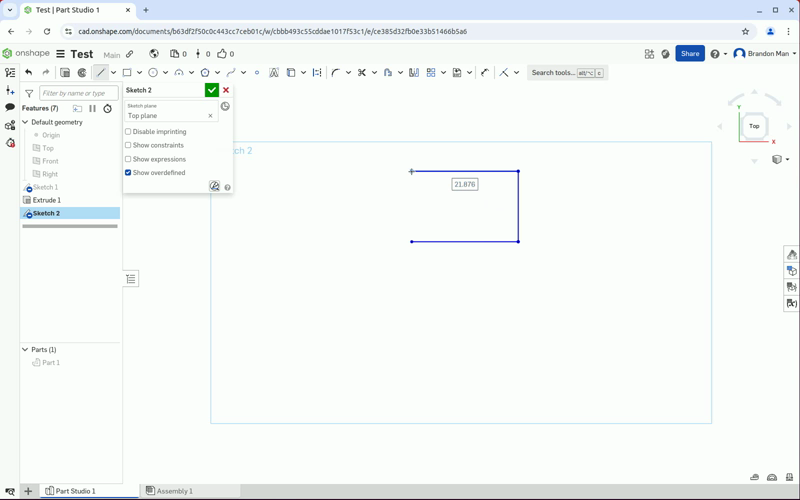
key_down(shift)
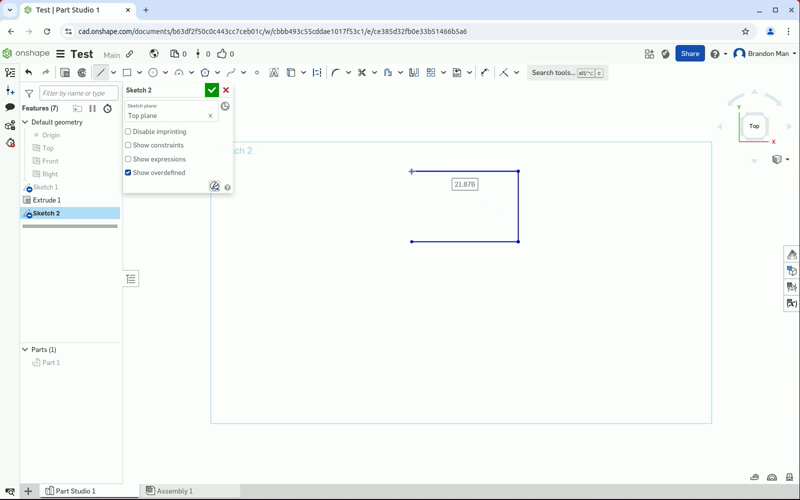
mouse_move(411, 241)
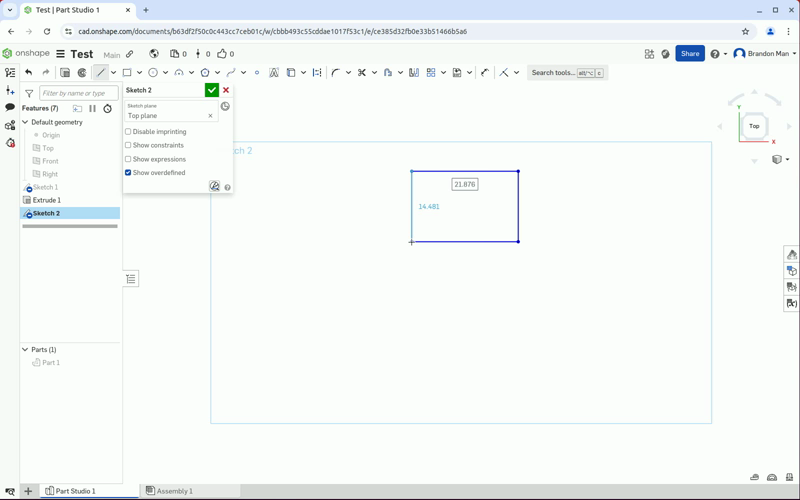
key_up(shift)
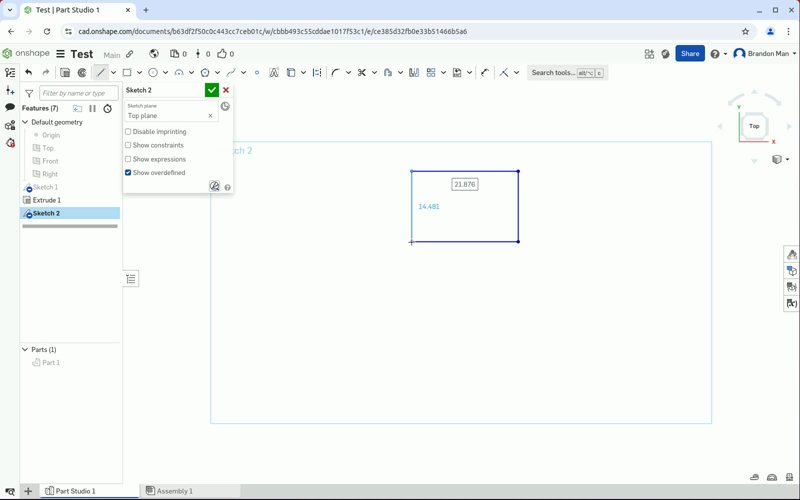
click(411, 241)
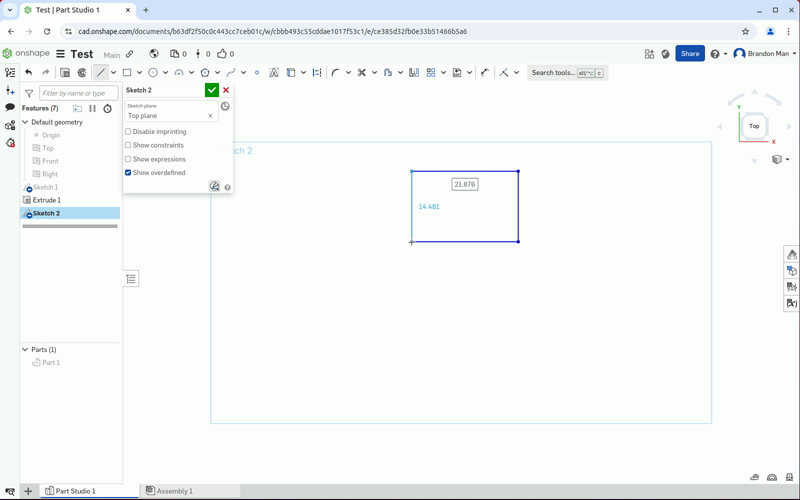
key(esc)
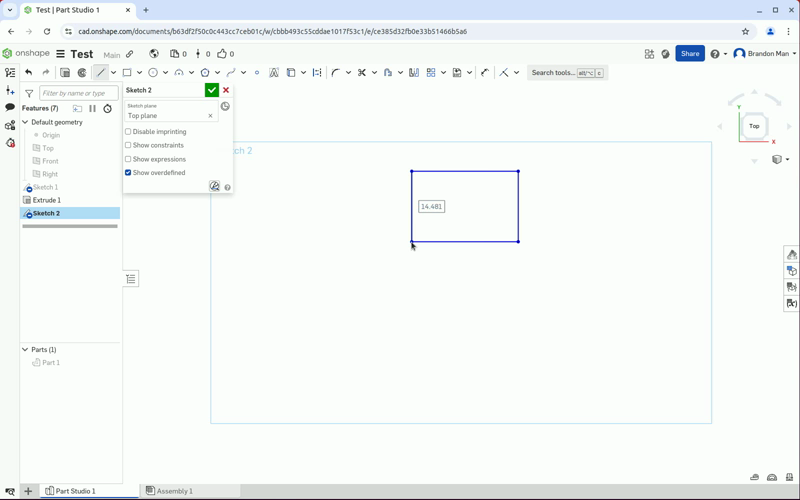
mouse_move(445, 201)
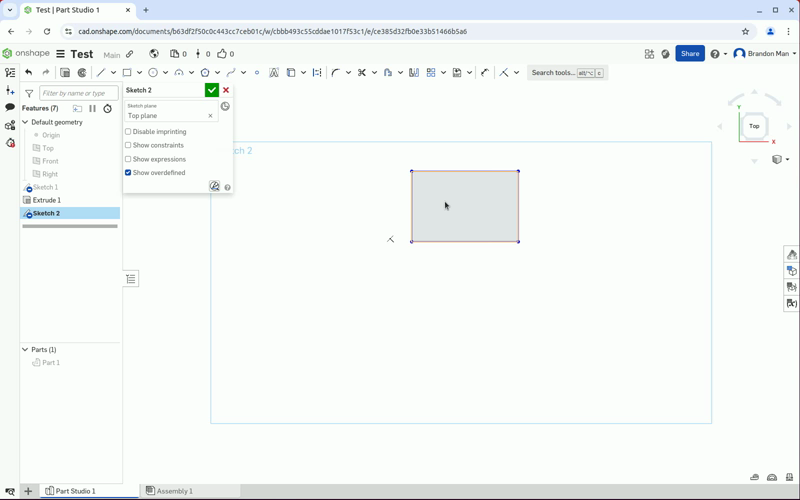
click(445, 201)
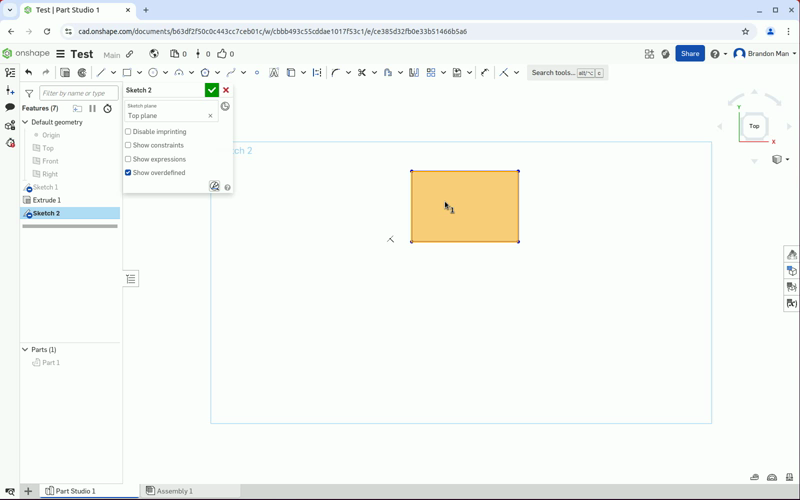
mouse_move(73, 352)
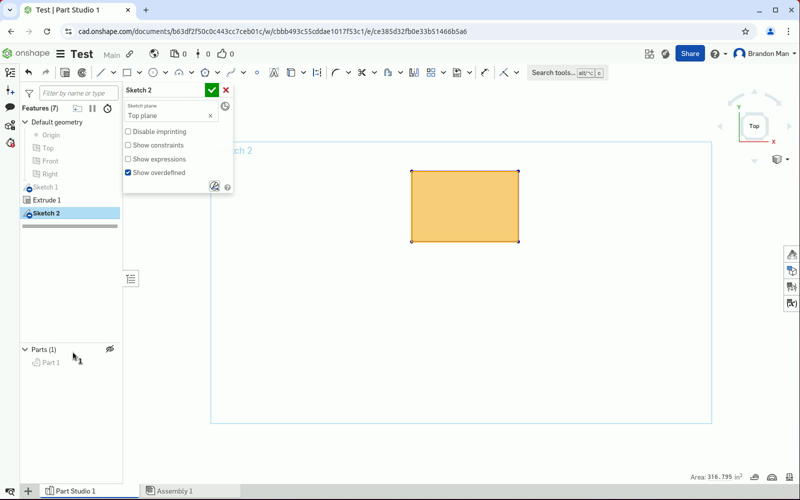
key(shift+y)
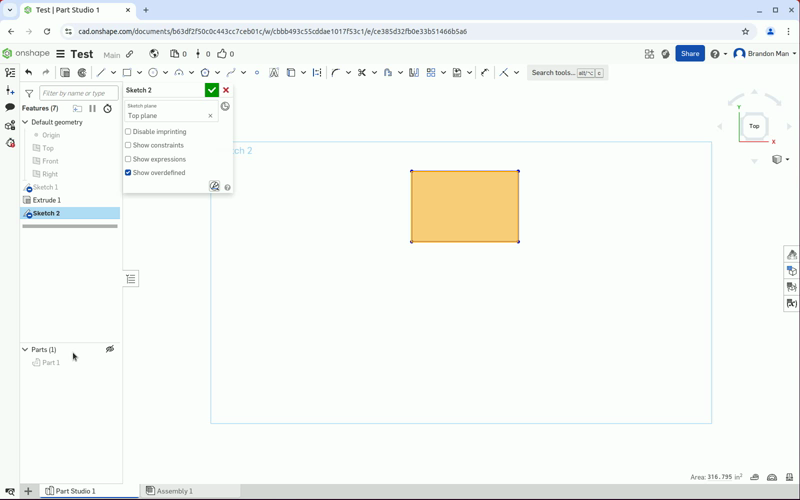
key(shift+e)
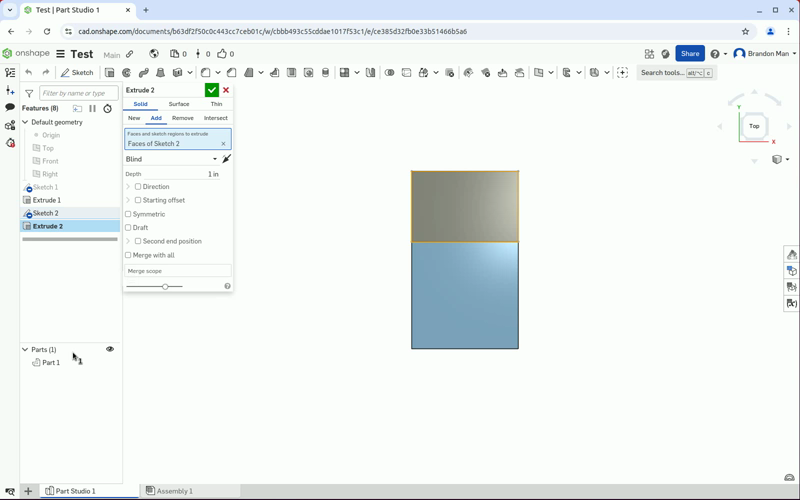
mouse_move(143, 106)
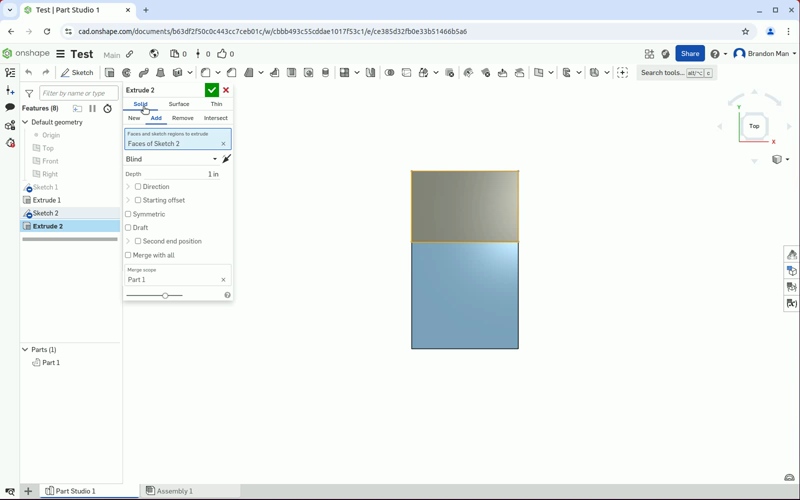
click(143, 106)
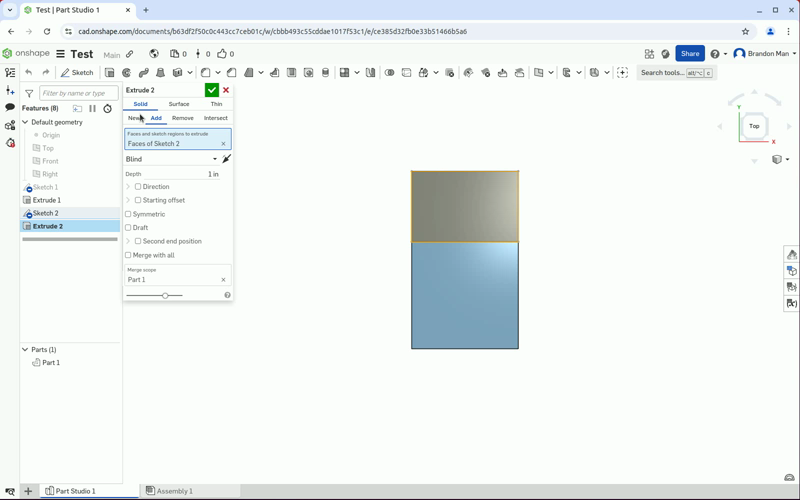
mouse_move(137, 120)
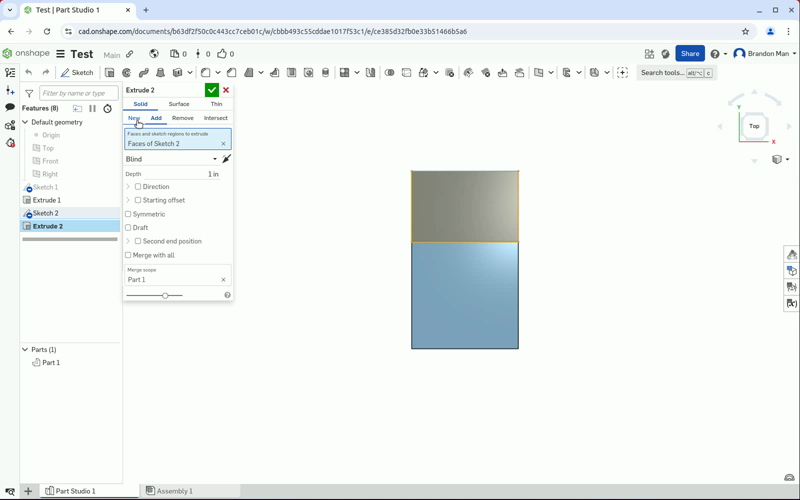
click(137, 120)
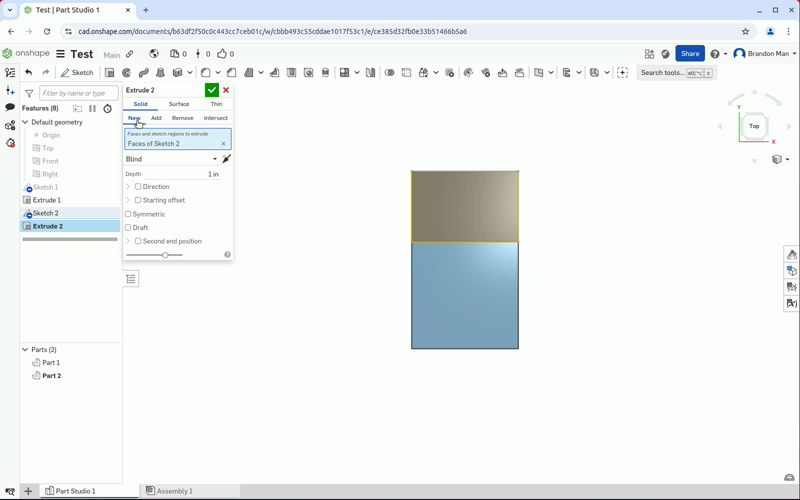
key(tab, 4)
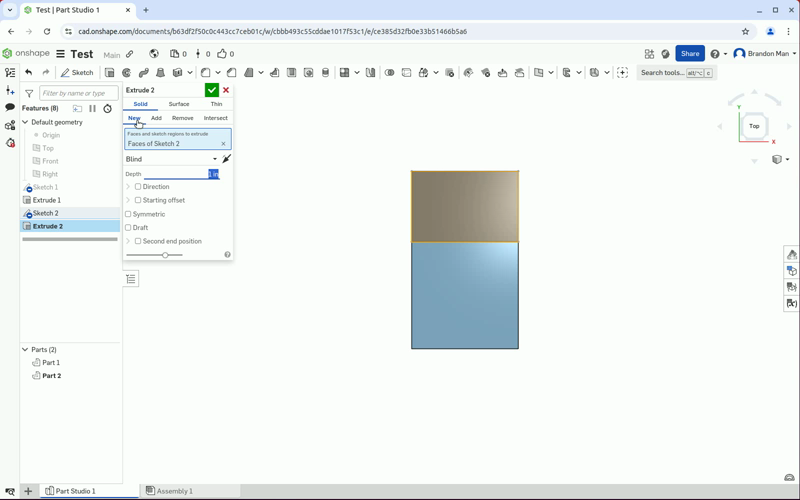
text(12.276)
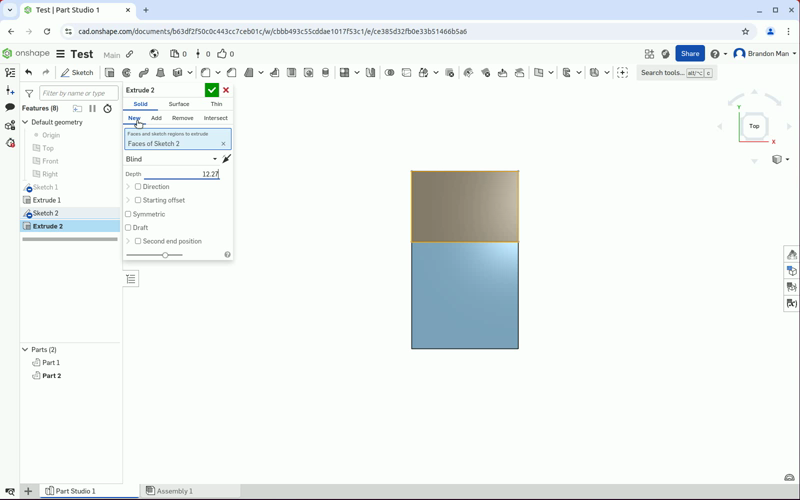
key(enter)
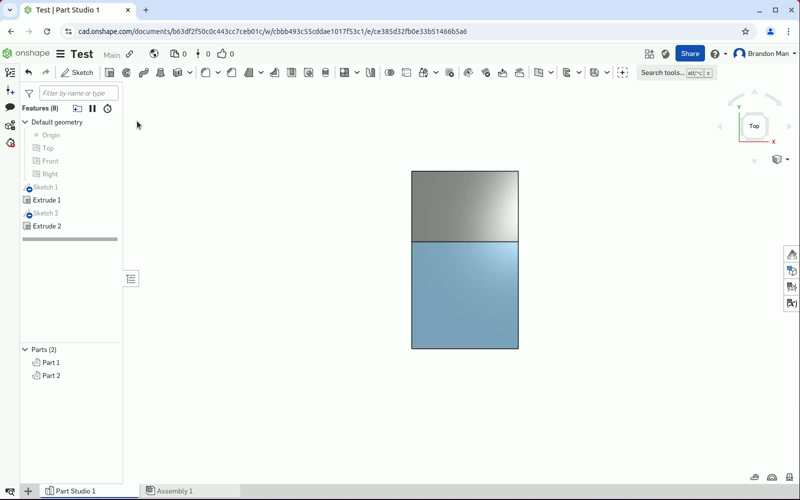
key(shift+h)
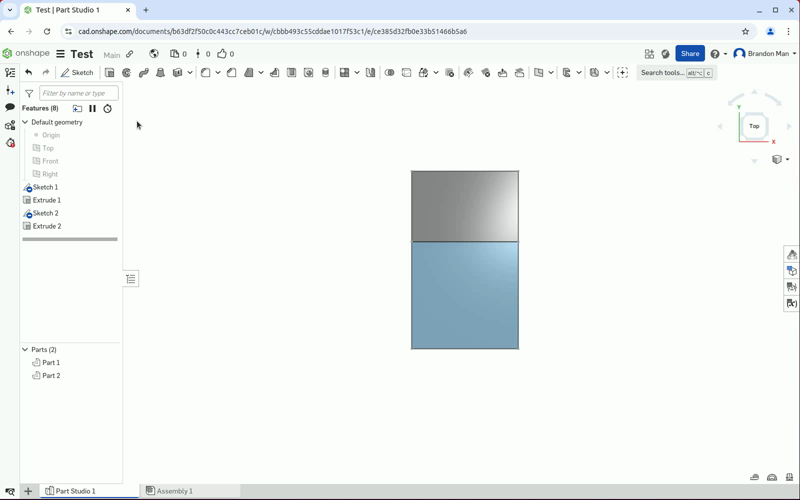
key(shift+h)
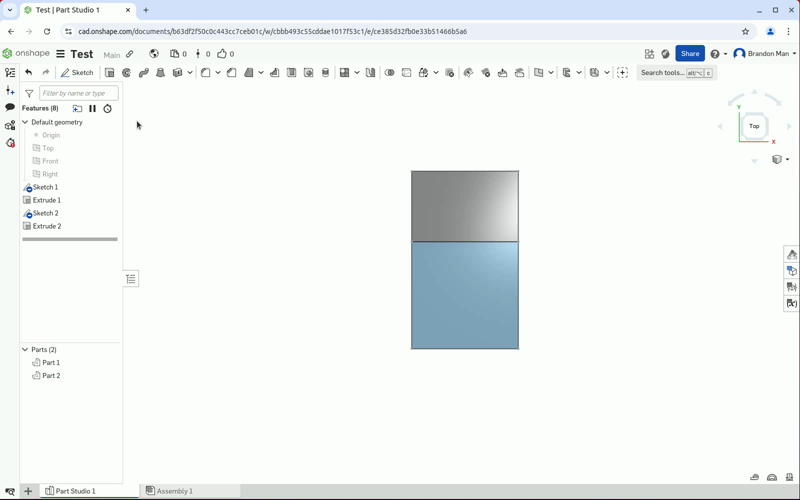
key(shift+7)
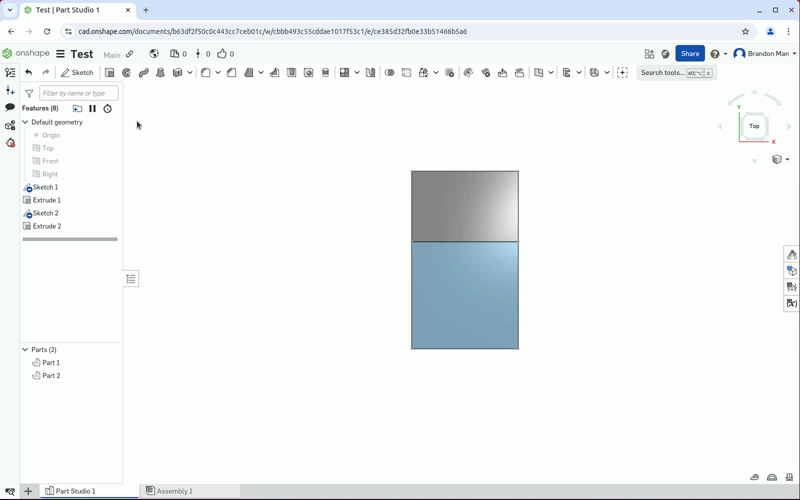
key(up, 3)
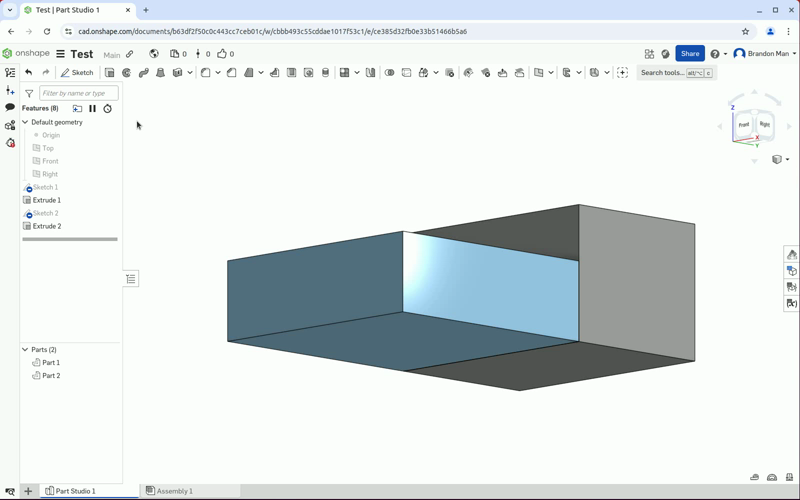
key(left, 3)
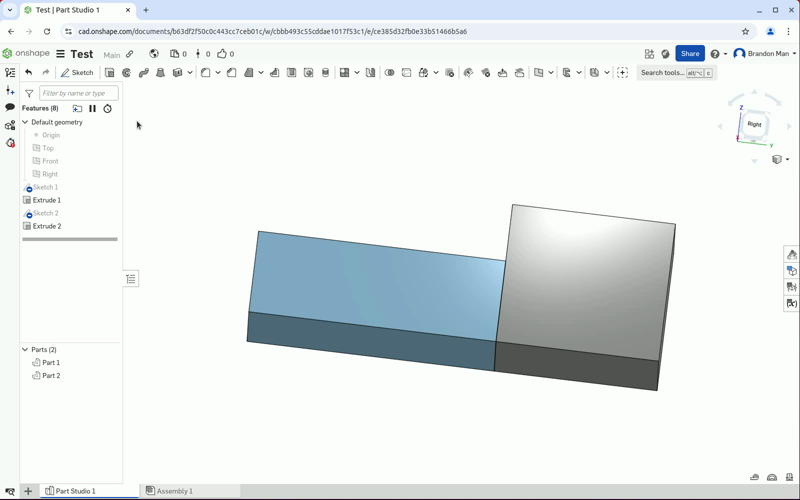
key(right, 3)
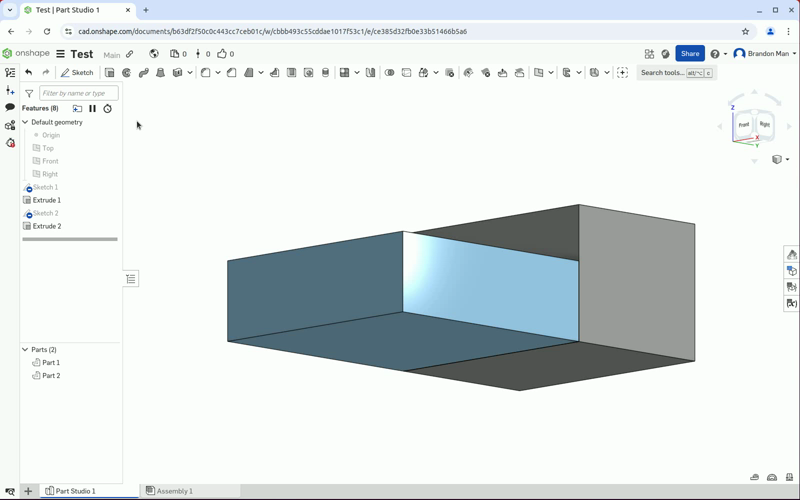
key(down, 3)
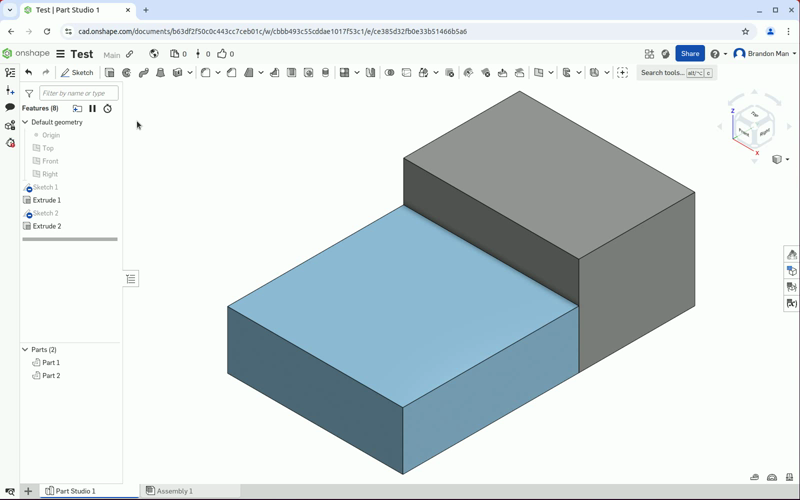
mouse_move(73, 189)
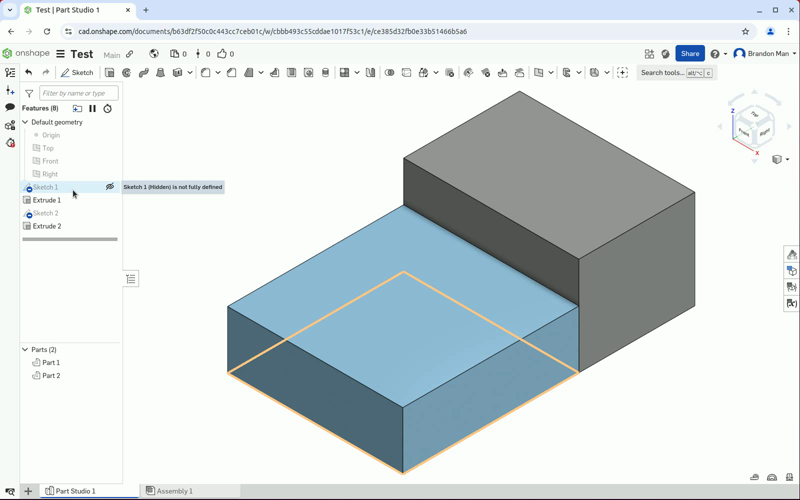
click(73, 189)